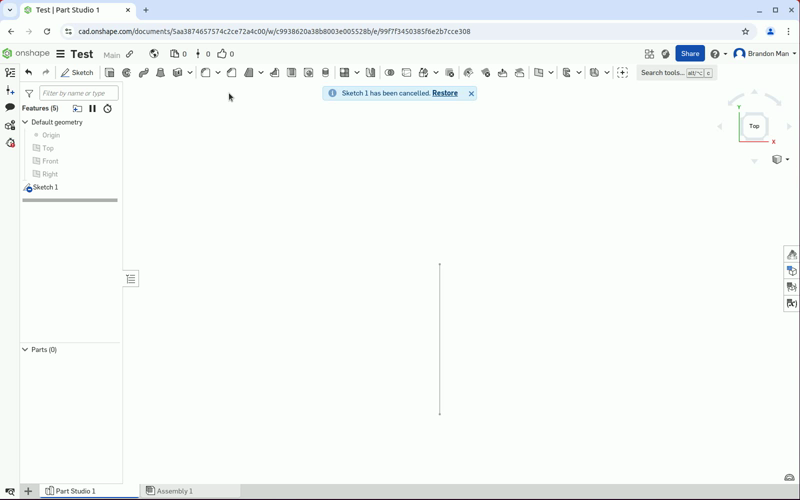
key(shift+h)
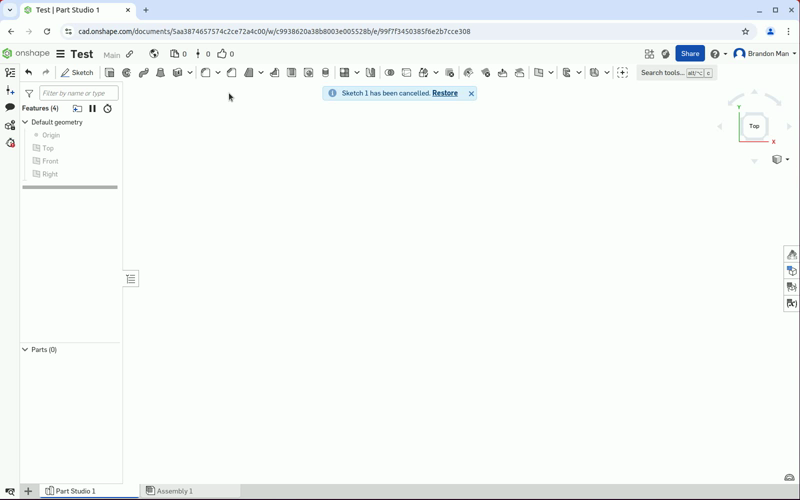
key(shift+s)
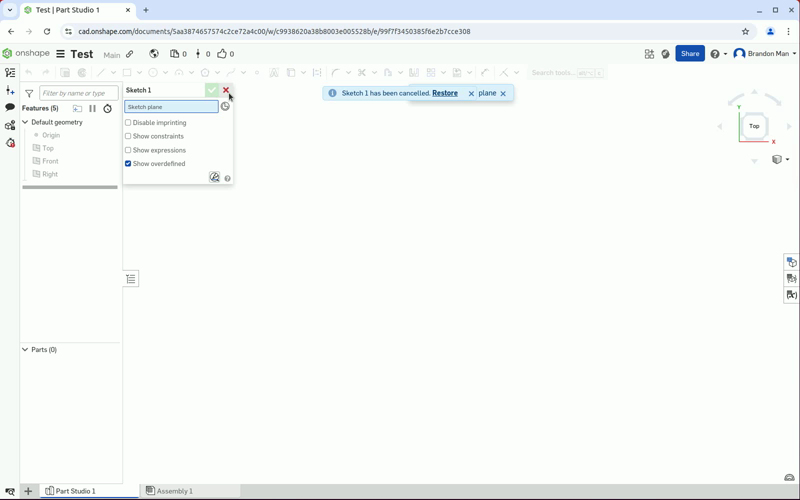
mouse_move(73, 150)
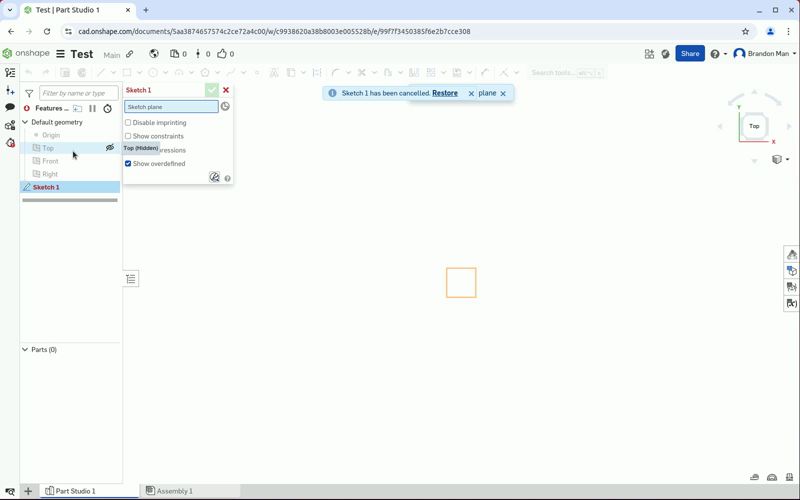
click(73, 150)
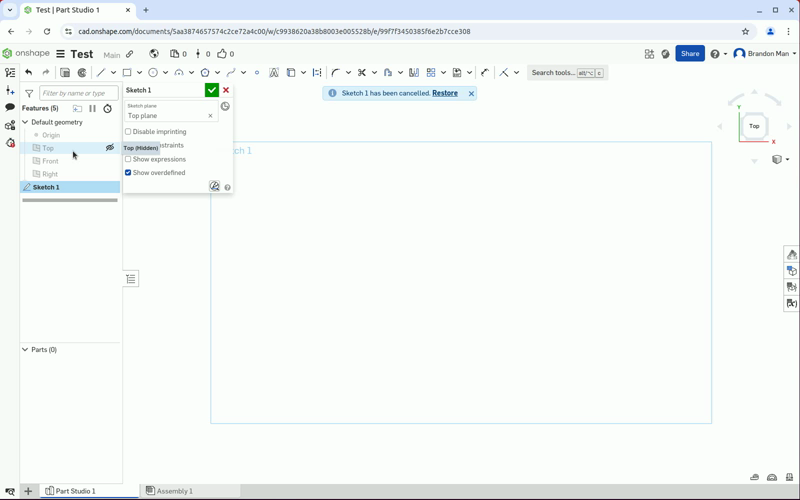
mouse_move(73, 352)
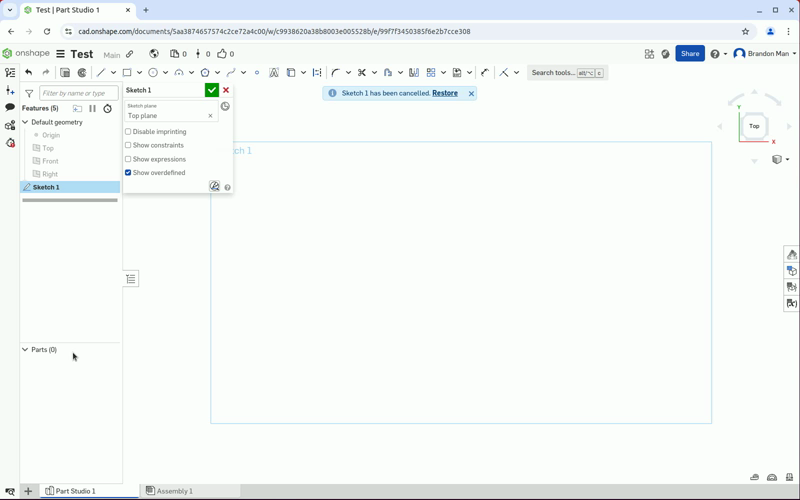
key(y)
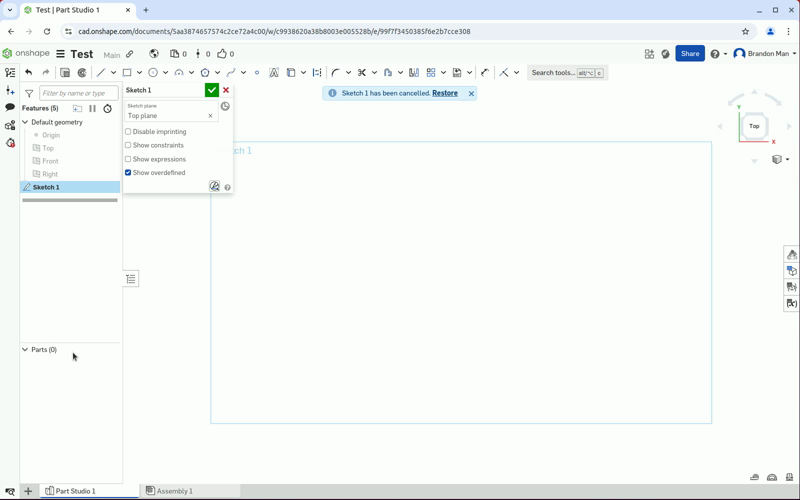
key(l)
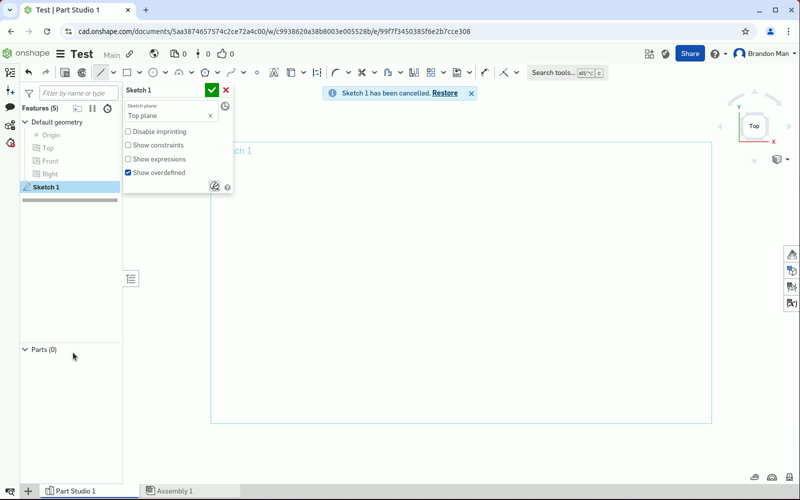
key_down(shift)
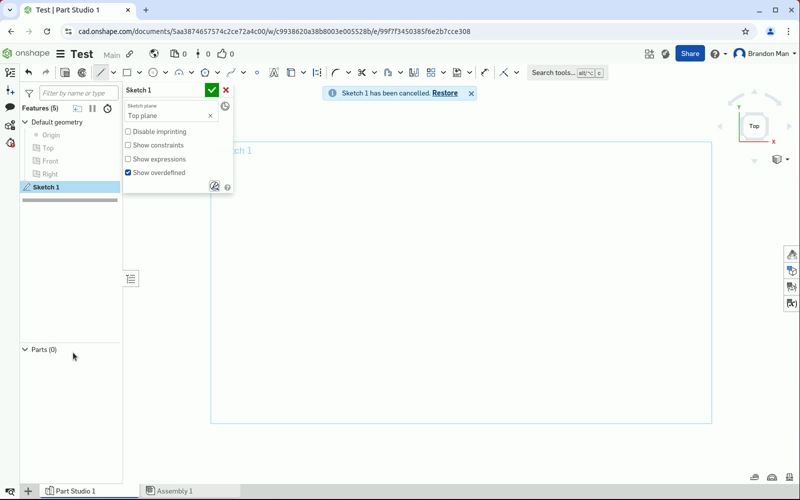
mouse_move(397, 334)
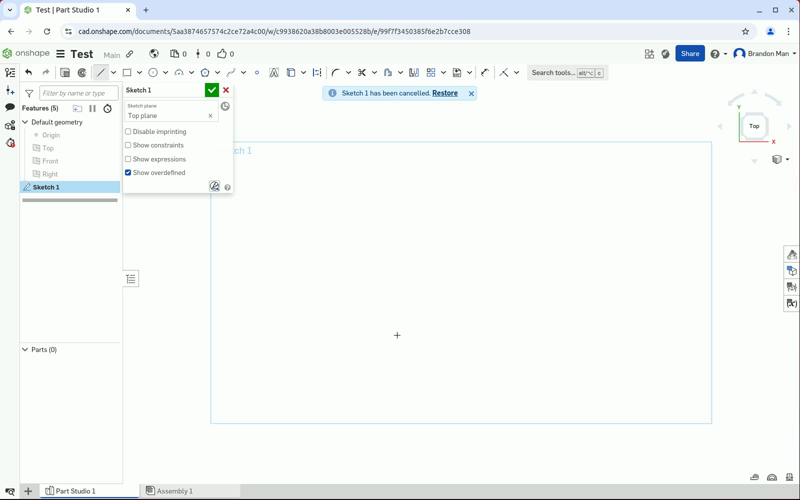
click(397, 334)
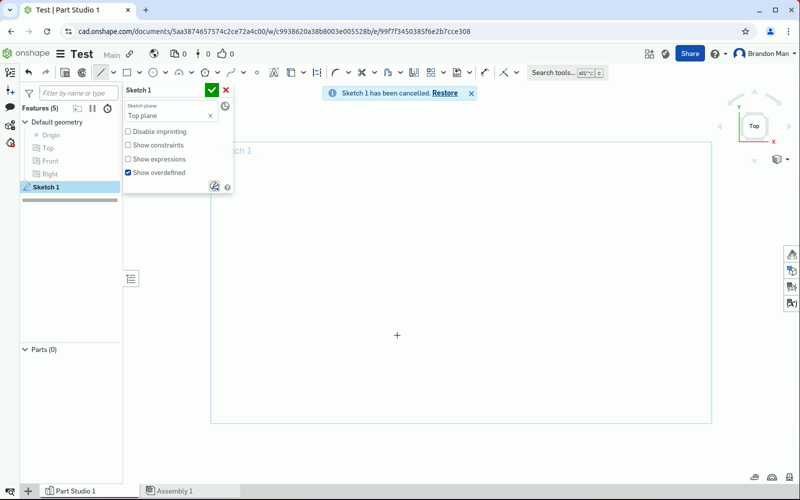
key_up(shift)
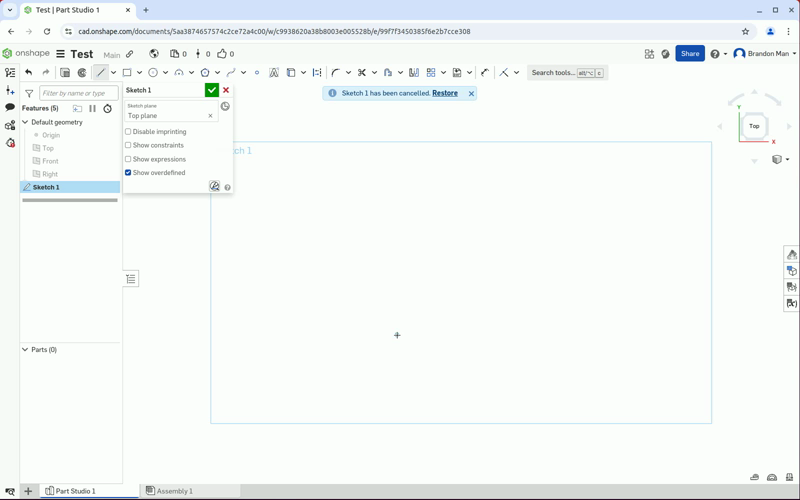
key_down(shift)
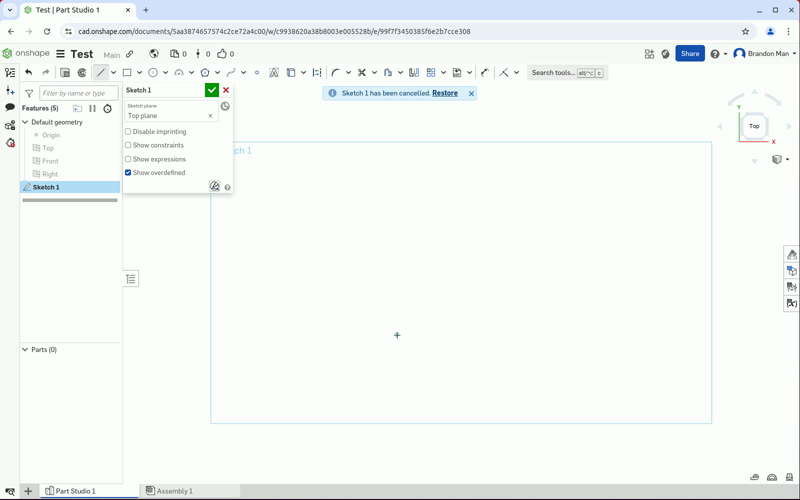
mouse_move(531, 334)
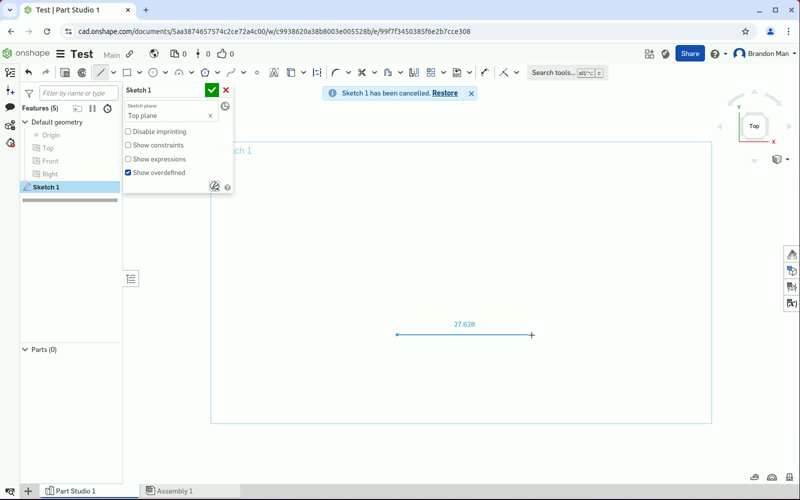
click(531, 334)
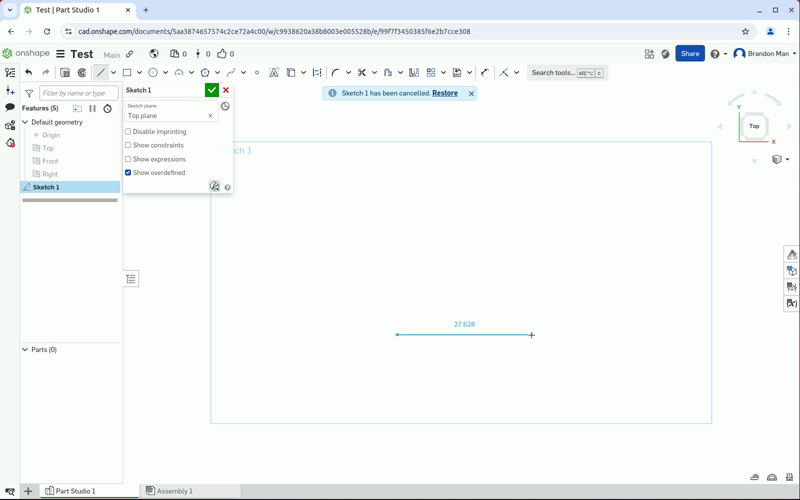
key_up(shift)
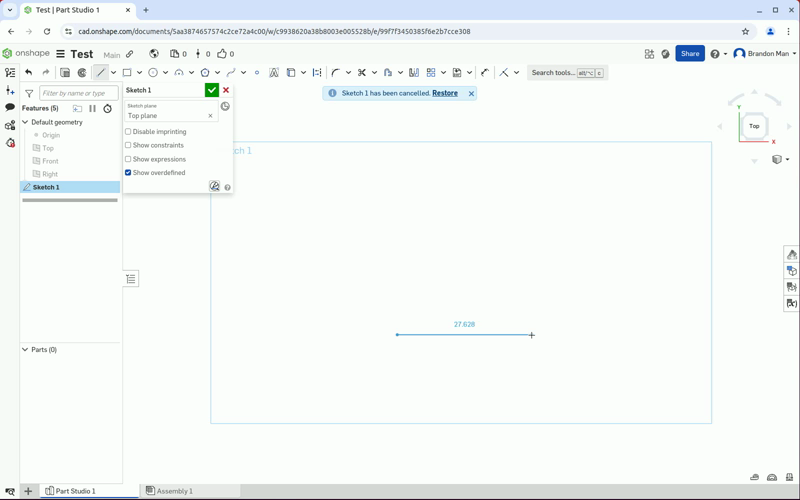
key_down(shift)
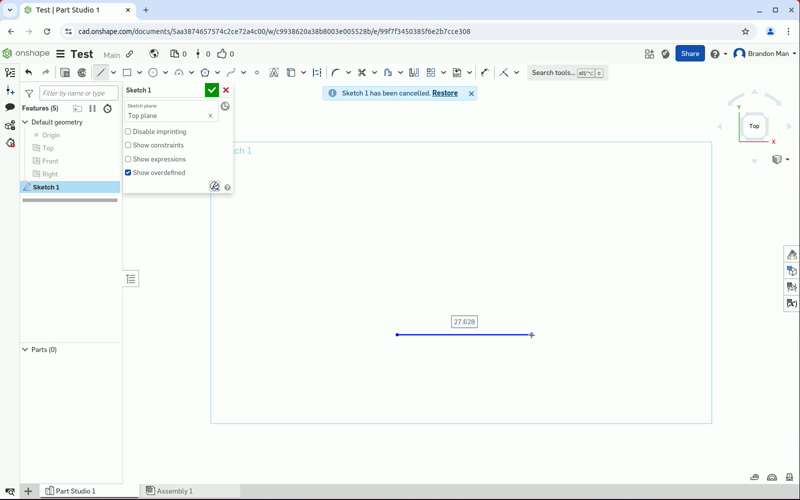
mouse_move(531, 248)
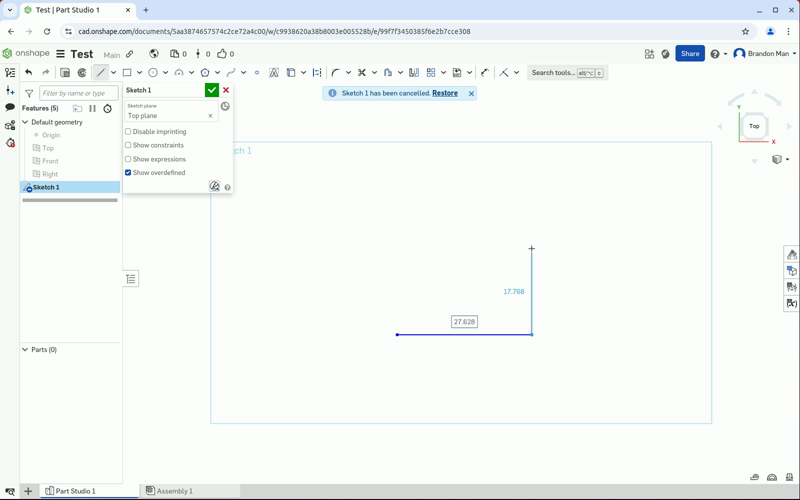
click(531, 248)
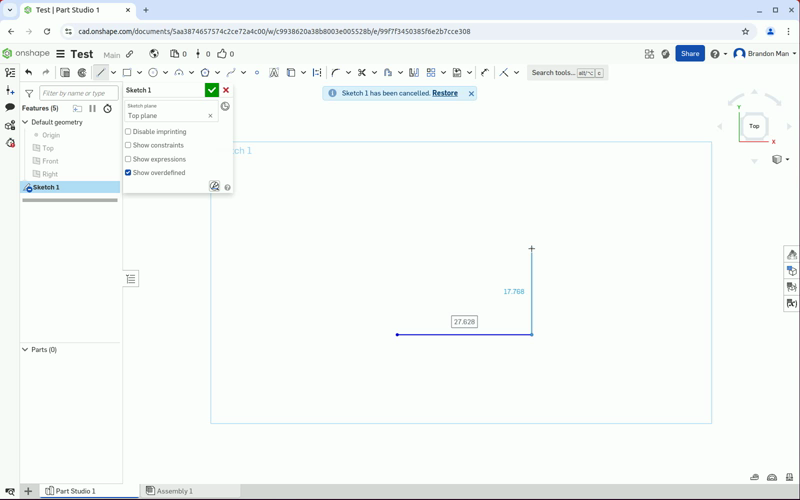
key_up(shift)
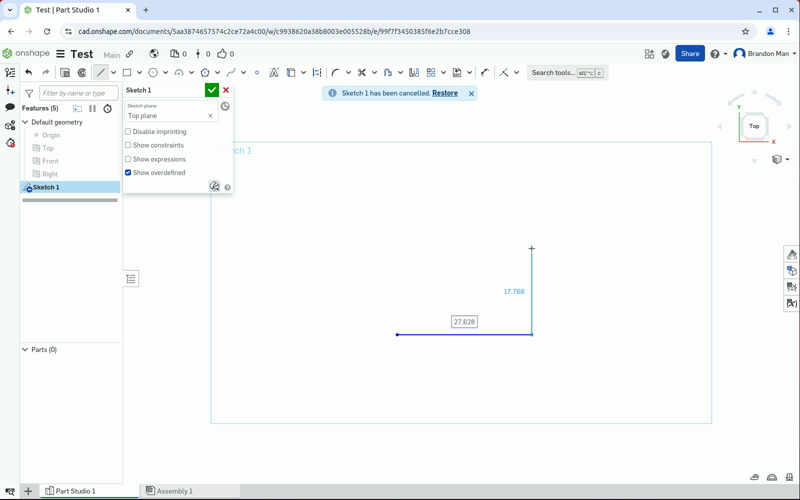
key_down(shift)
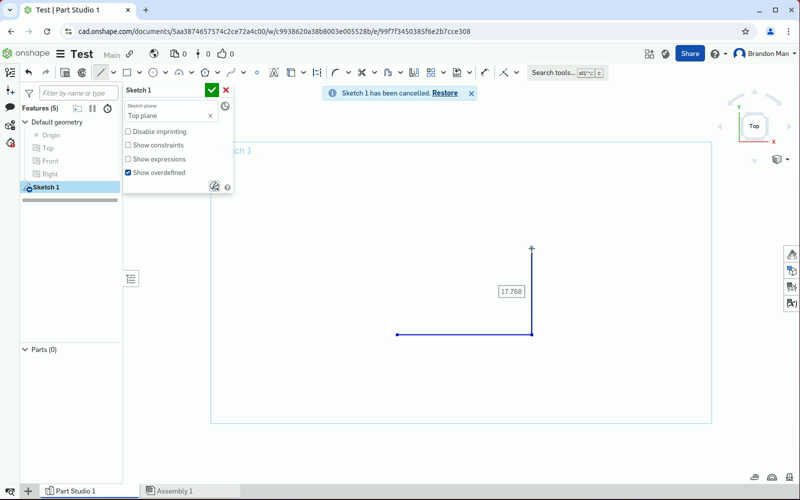
mouse_move(397, 248)
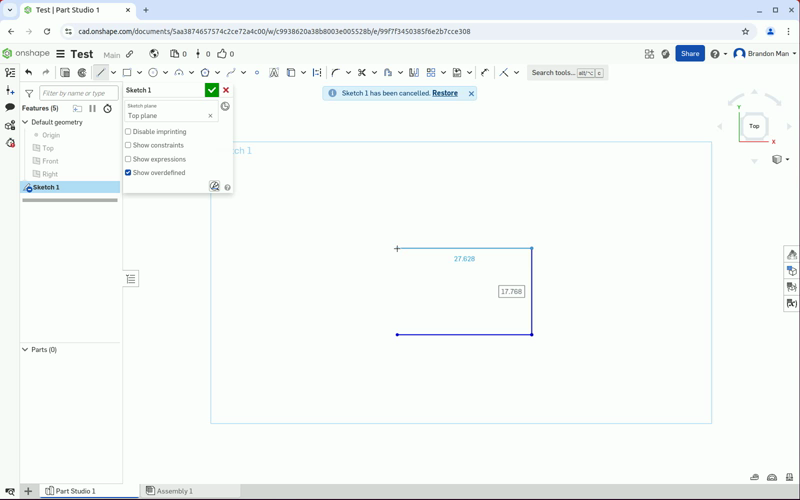
click(397, 248)
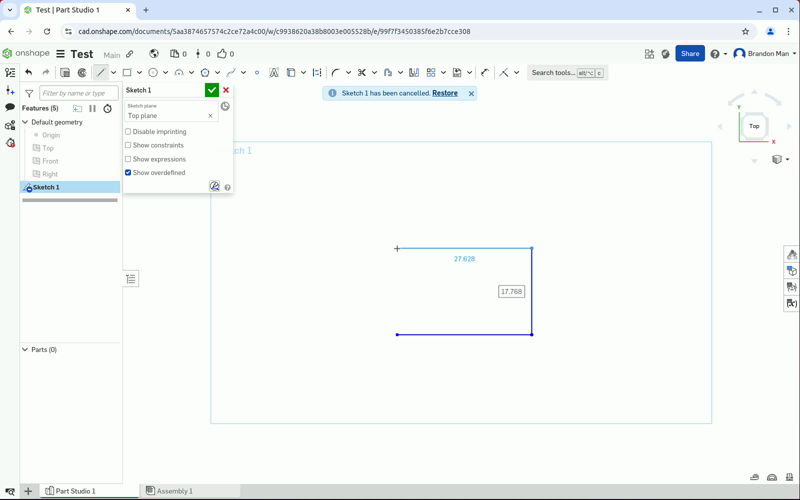
key_up(shift)
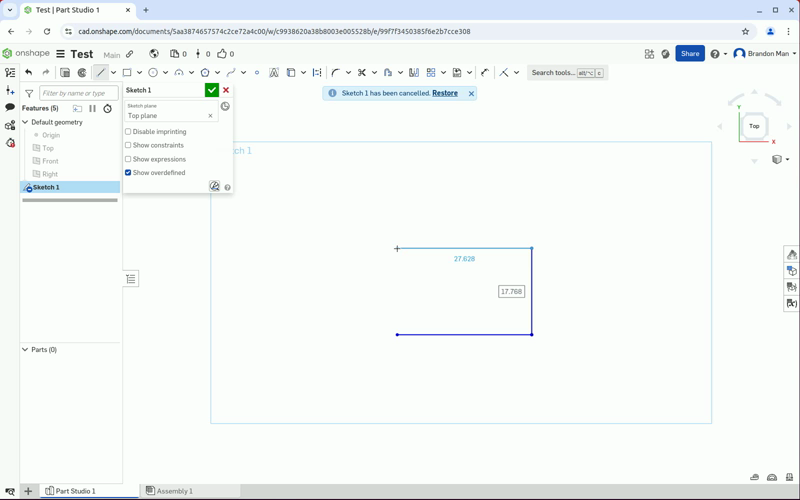
key_down(shift)
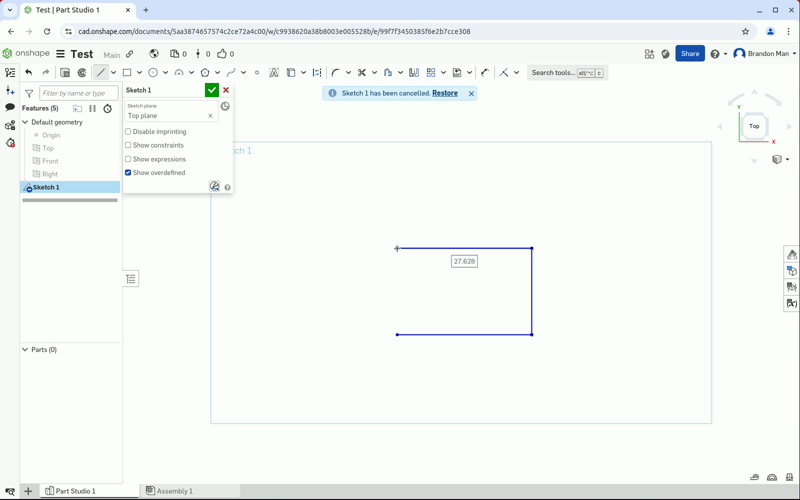
mouse_move(397, 334)
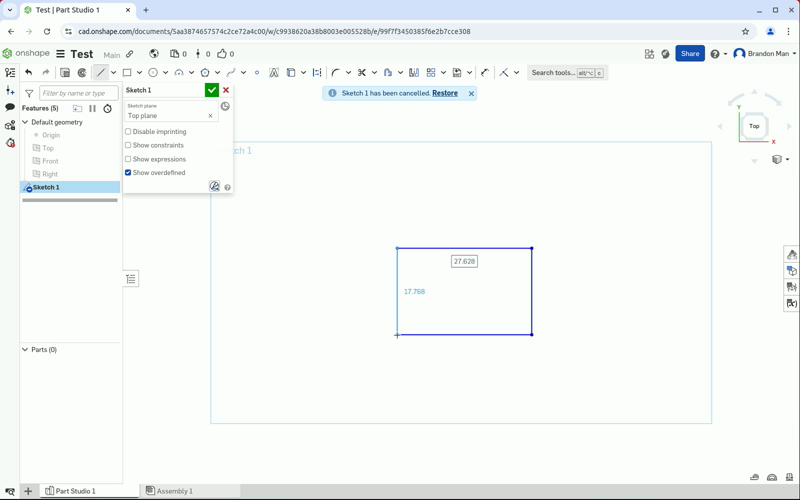
key_up(shift)
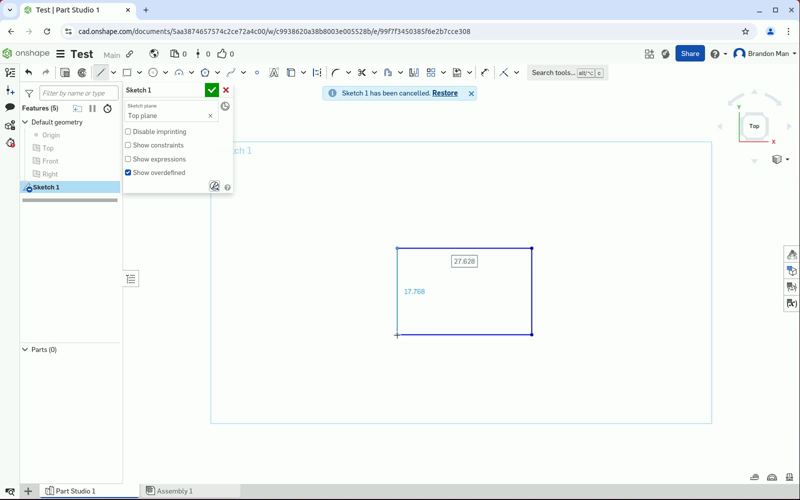
click(397, 334)
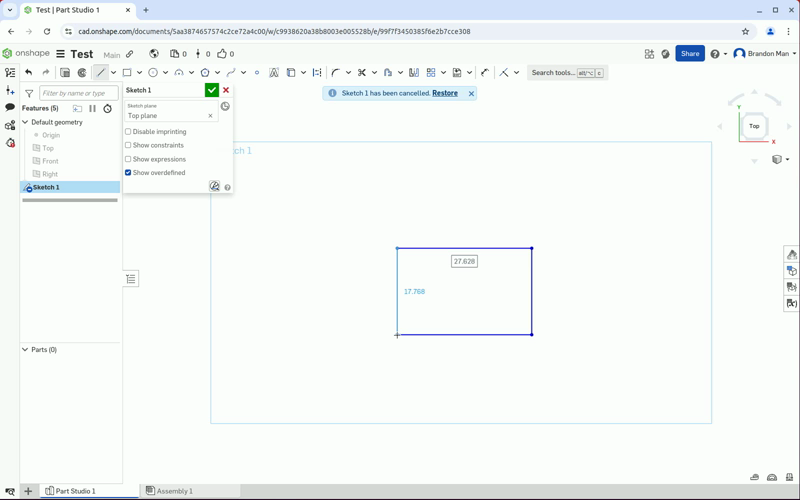
key(esc)
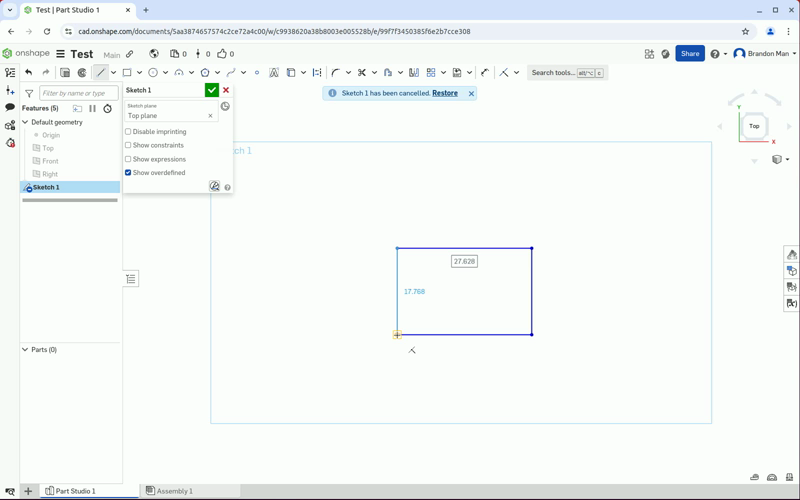
mouse_move(512, 313)
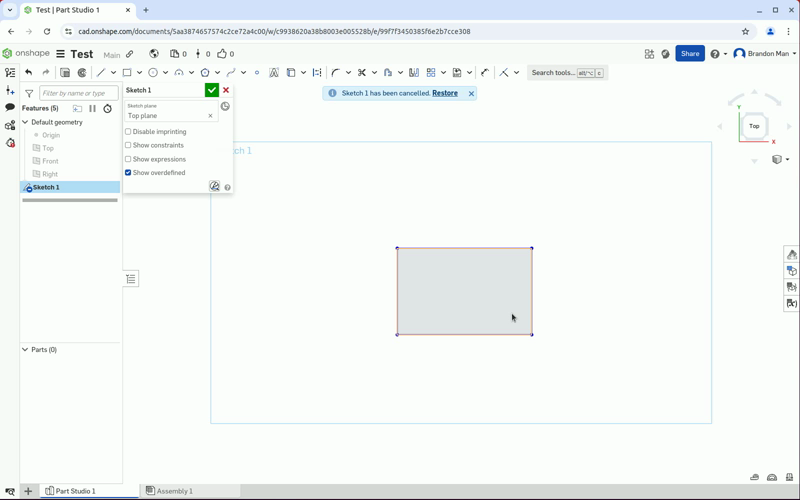
click(512, 313)
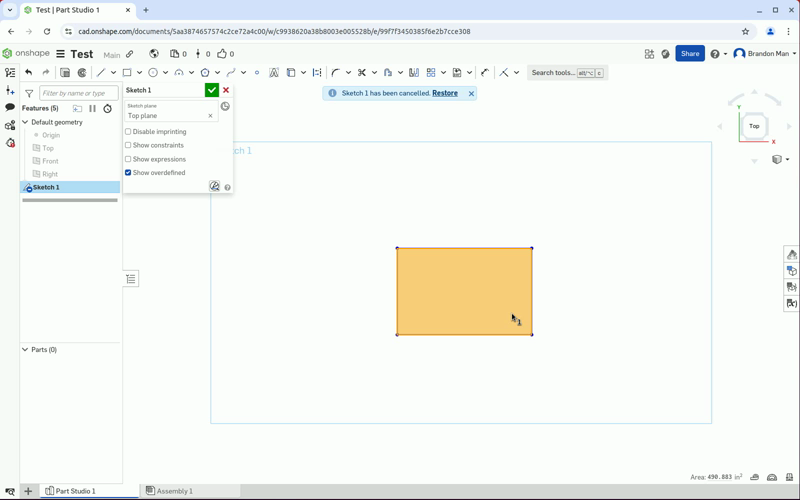
mouse_move(73, 352)
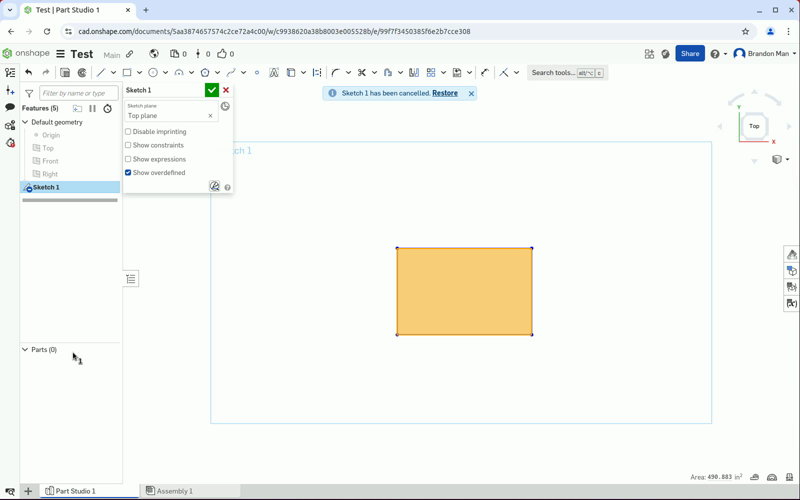
key(shift+y)
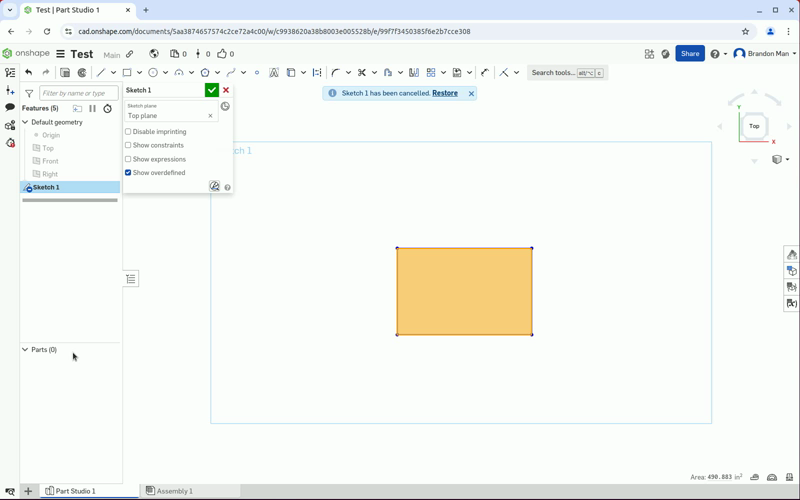
key(shift+e)
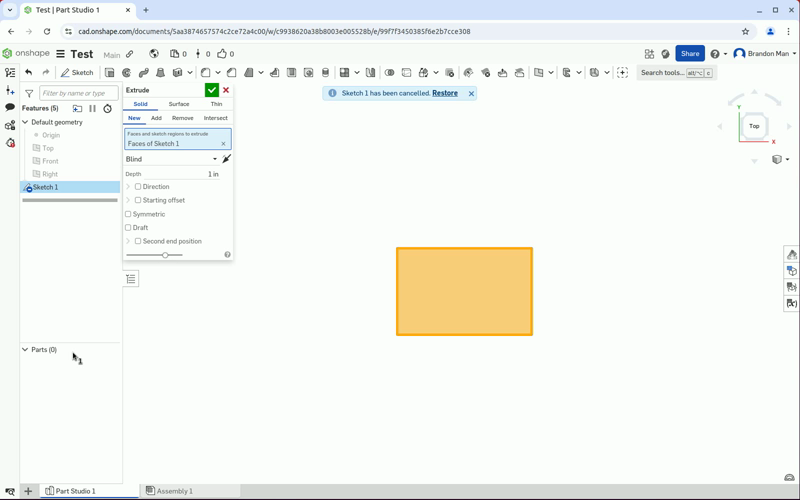
mouse_move(143, 106)
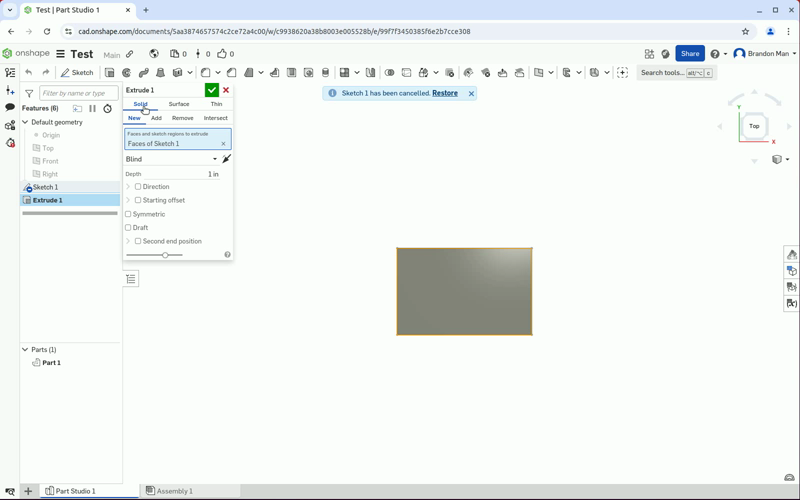
click(143, 106)
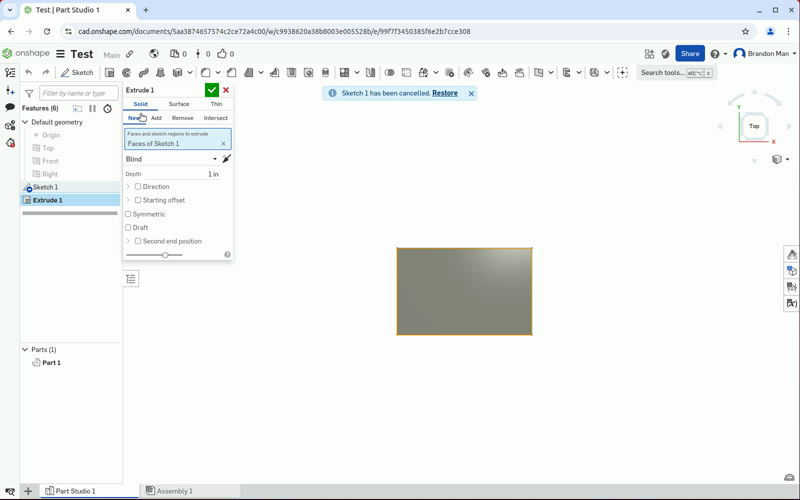
mouse_move(137, 120)
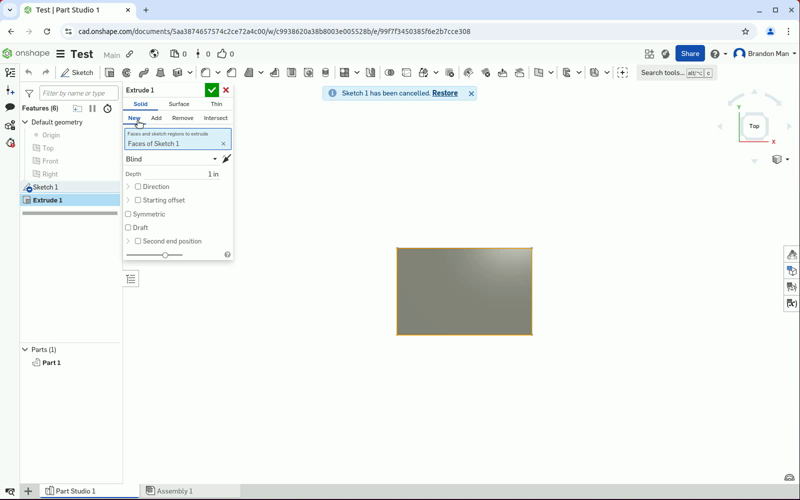
click(137, 120)
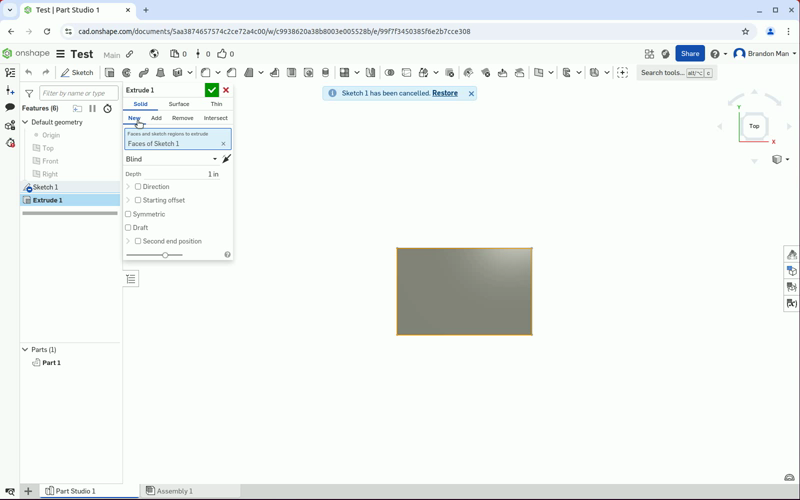
key(tab, 4)
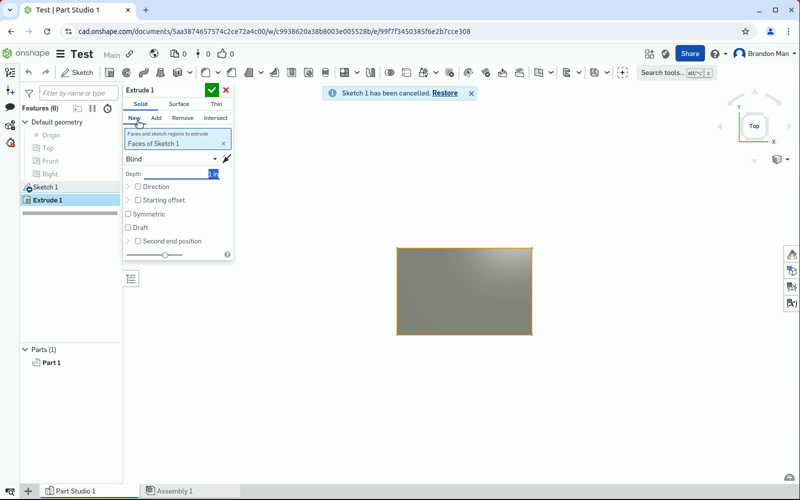
text(19.738)
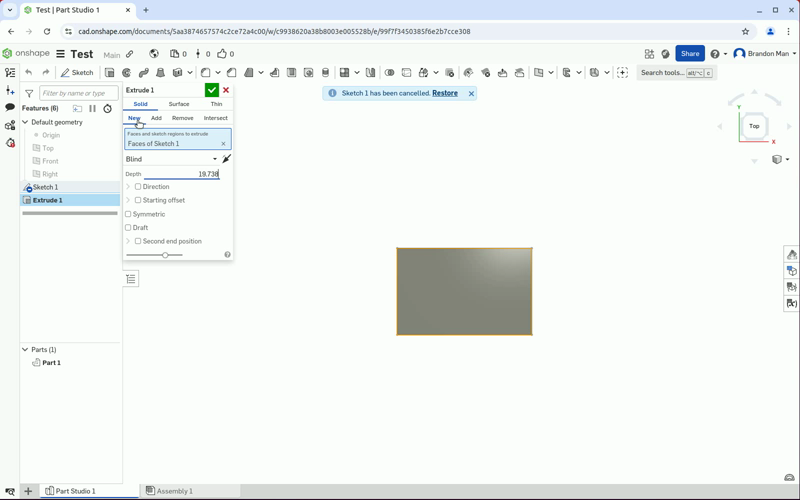
key(enter)
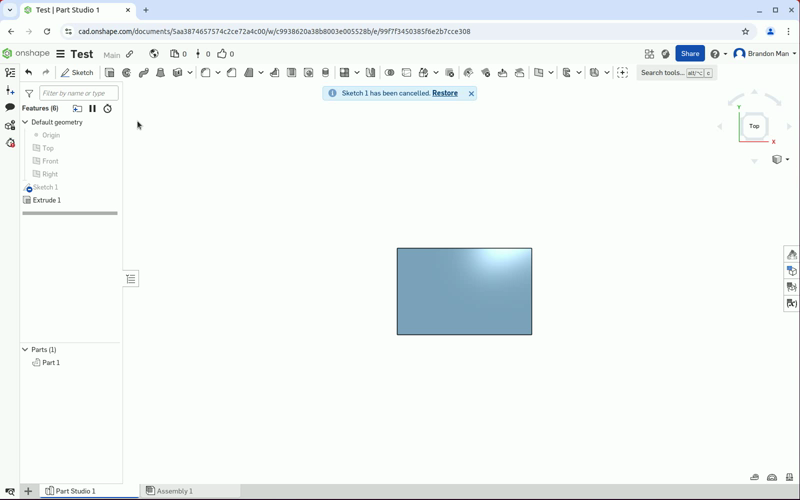
key(shift+h)
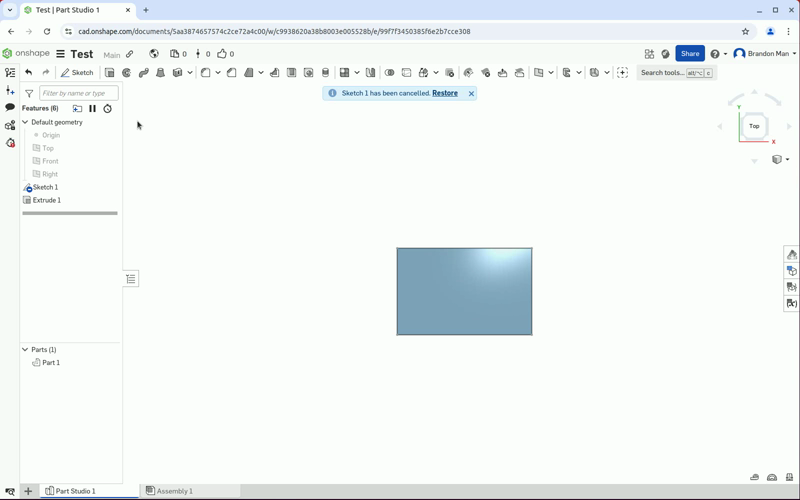
key(shift+h)
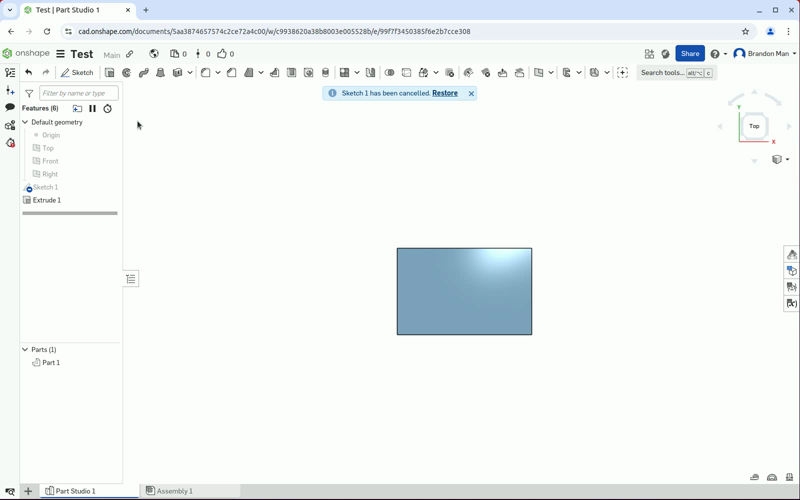
mouse_move(73, 189)
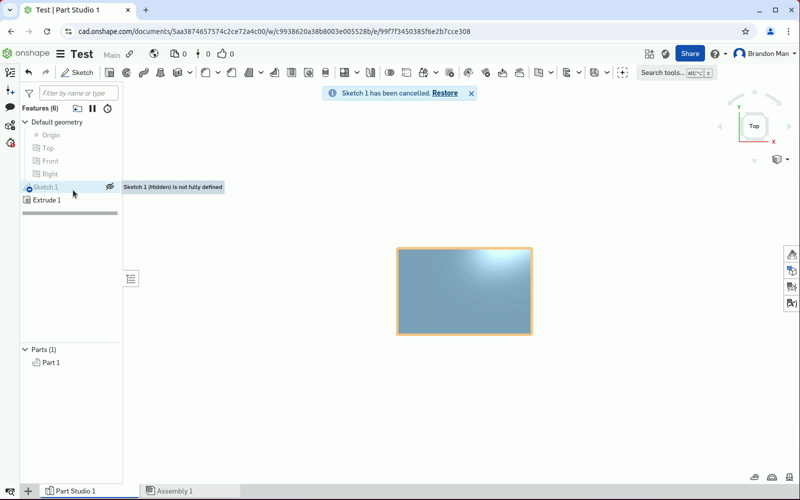
click(73, 189)
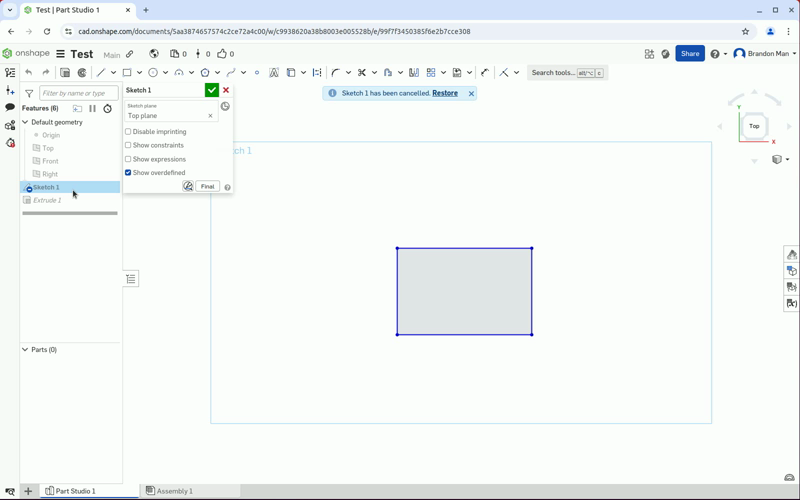
mouse_move(229, 92)
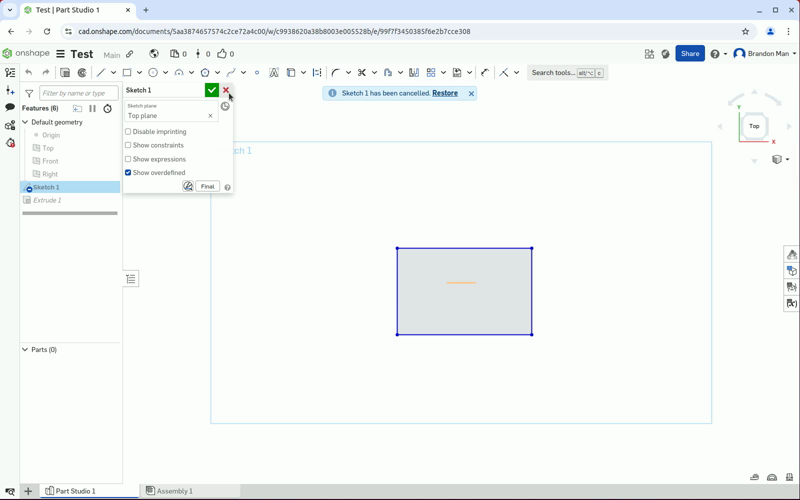
click(229, 92)
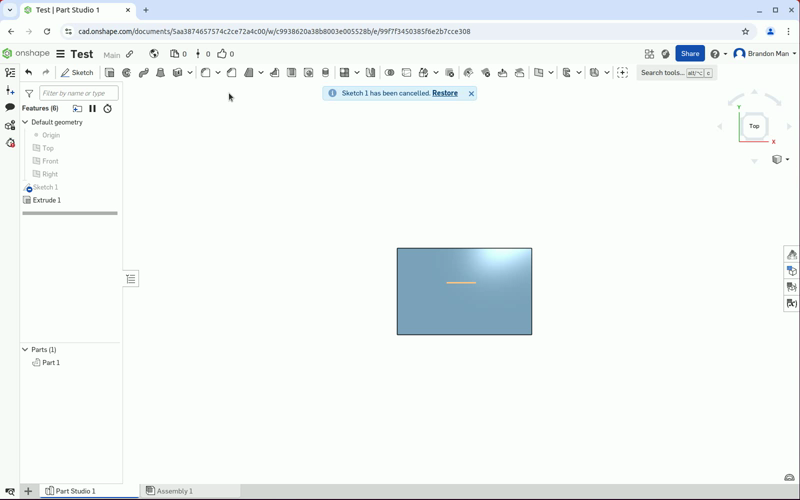
mouse_move(541, 75)
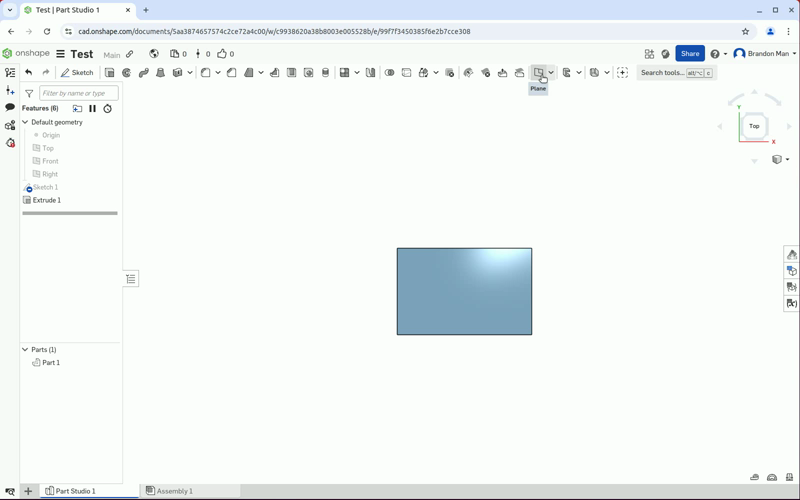
click(541, 75)
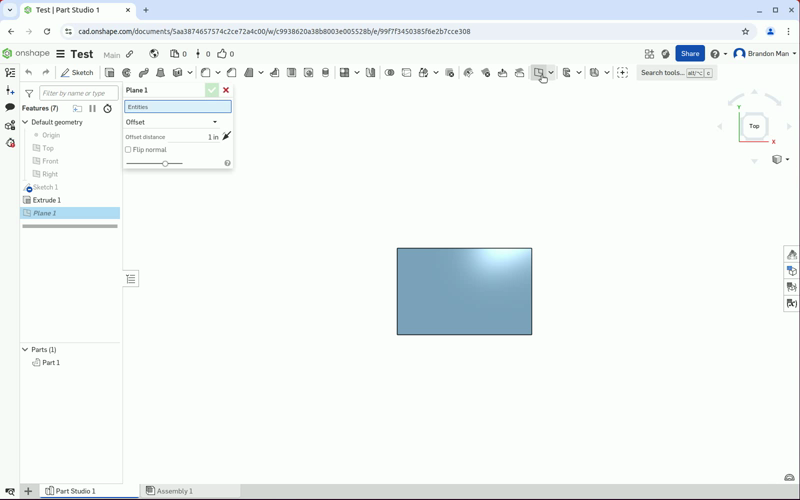
mouse_move(73, 150)
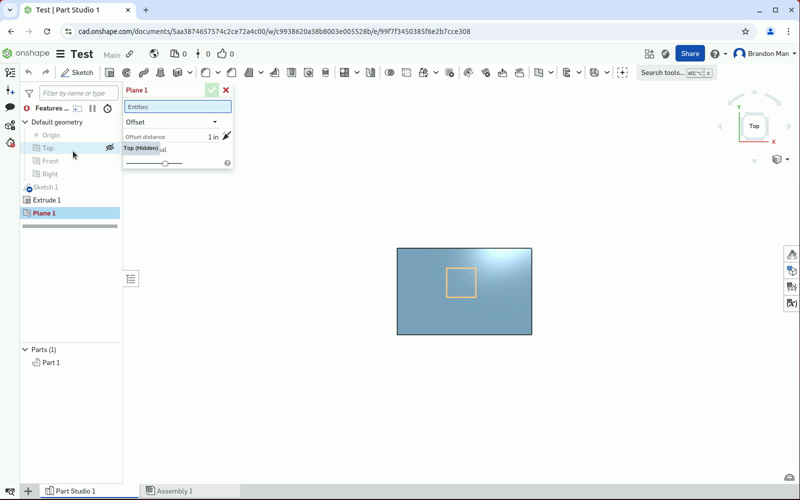
click(73, 150)
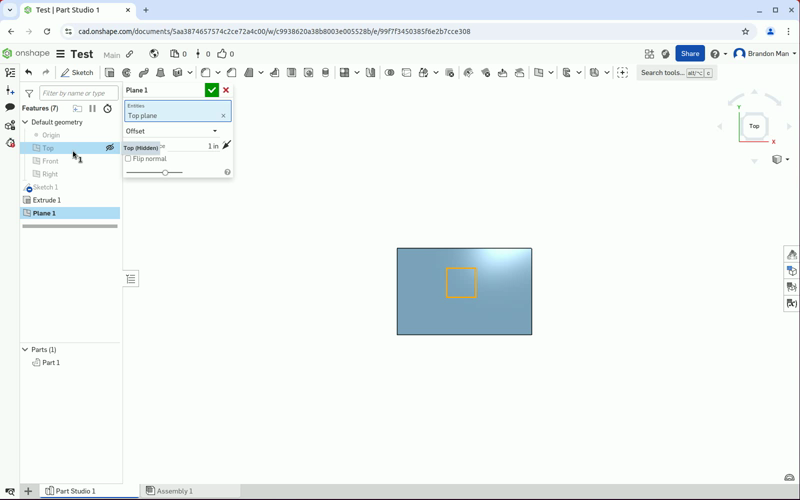
key(tab, 2)
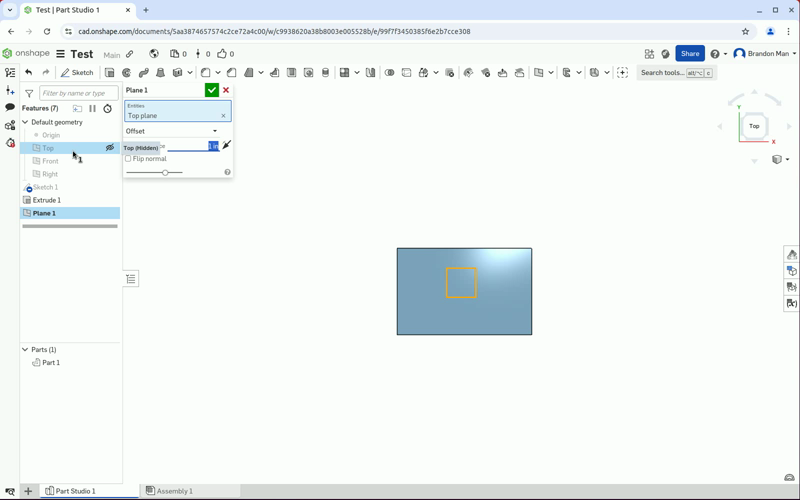
text(19.75)
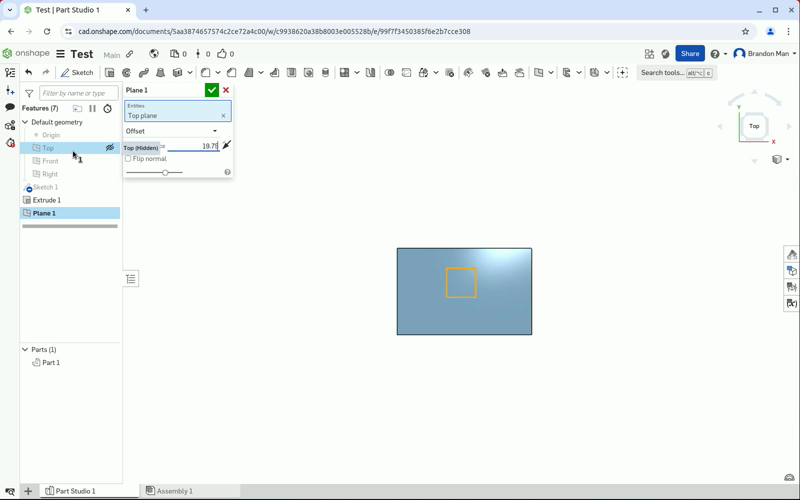
key(enter, 2)
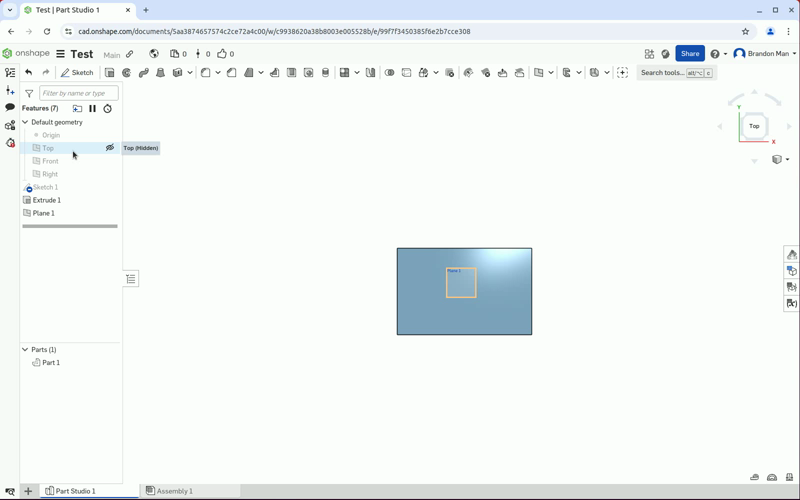
key(shift+s)
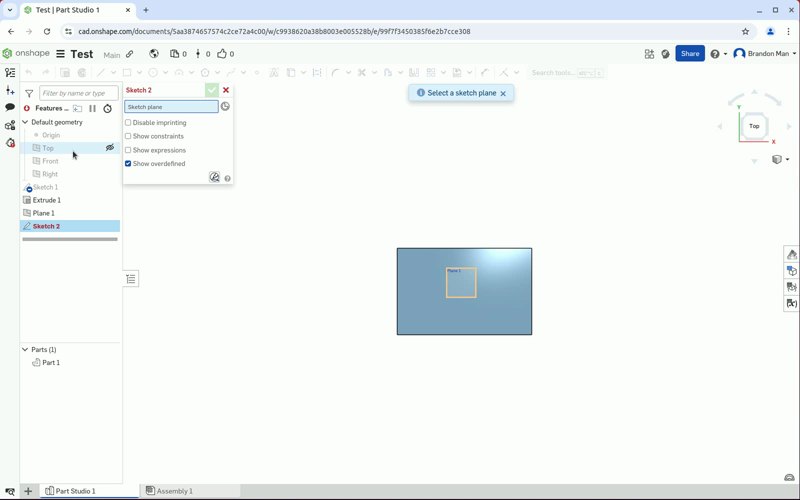
mouse_move(73, 215)
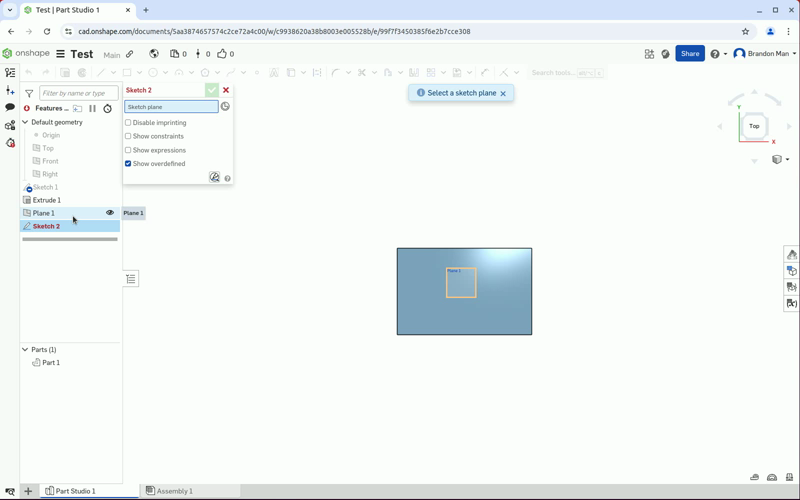
click(73, 215)
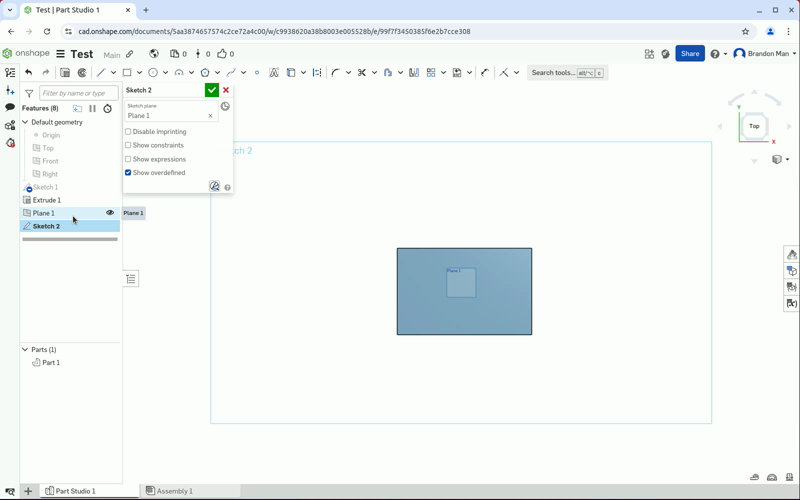
mouse_move(73, 352)
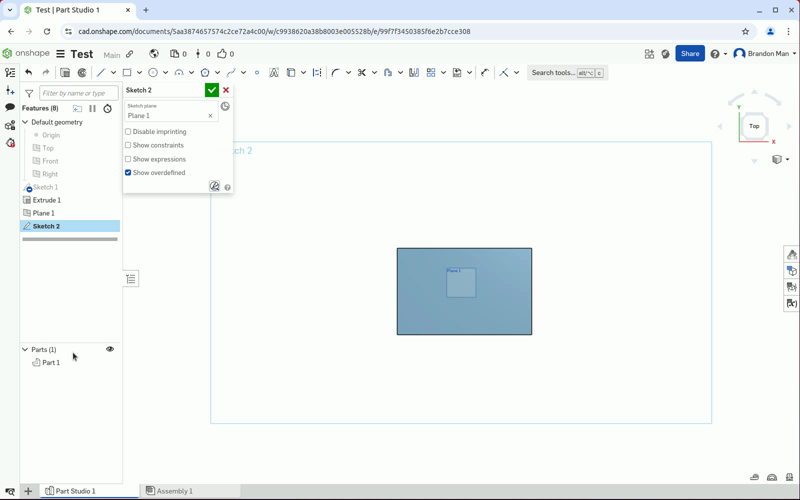
key(y)
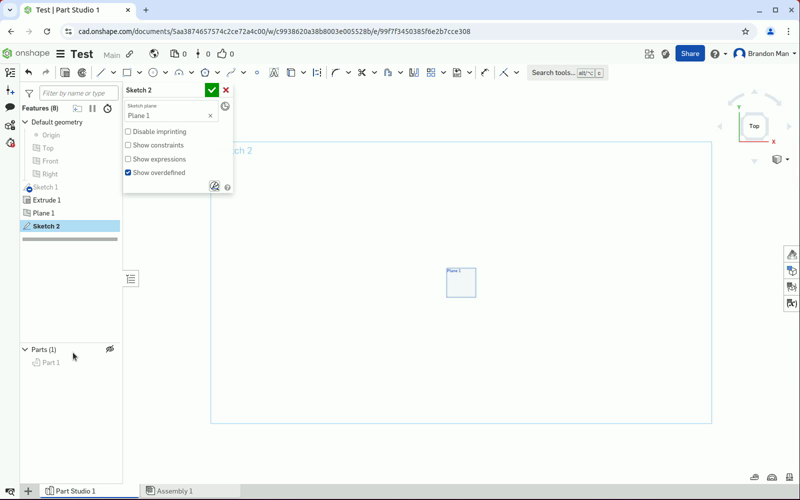
key(c)
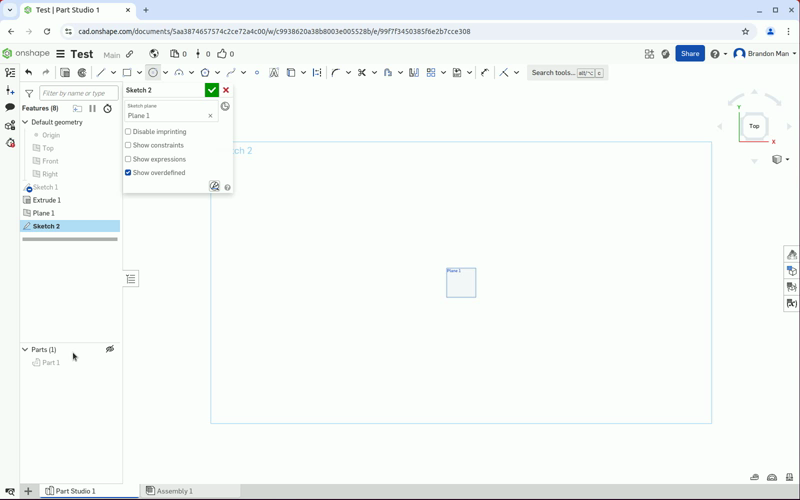
key_down(shift)
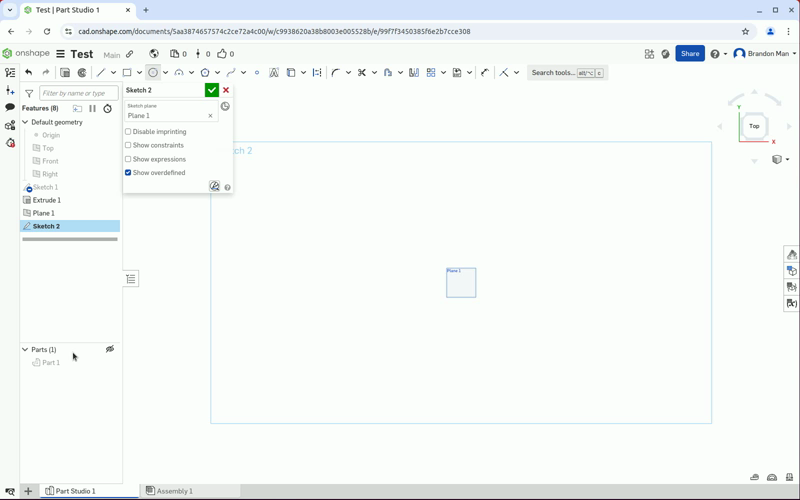
mouse_move(459, 291)
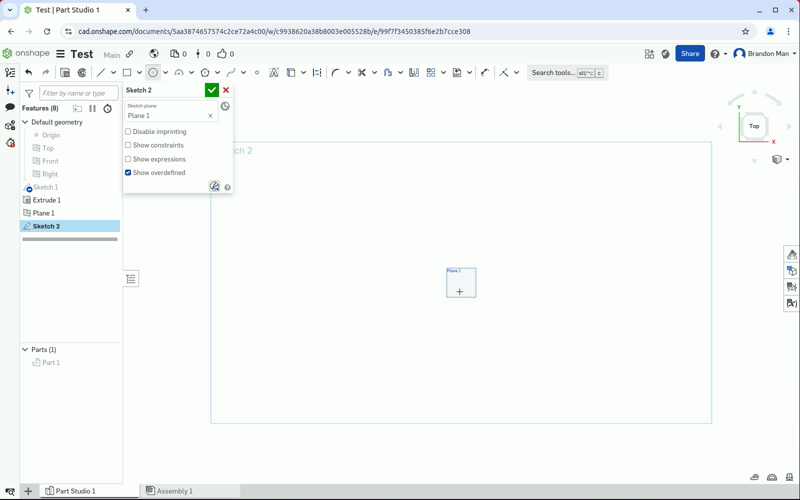
click(459, 291)
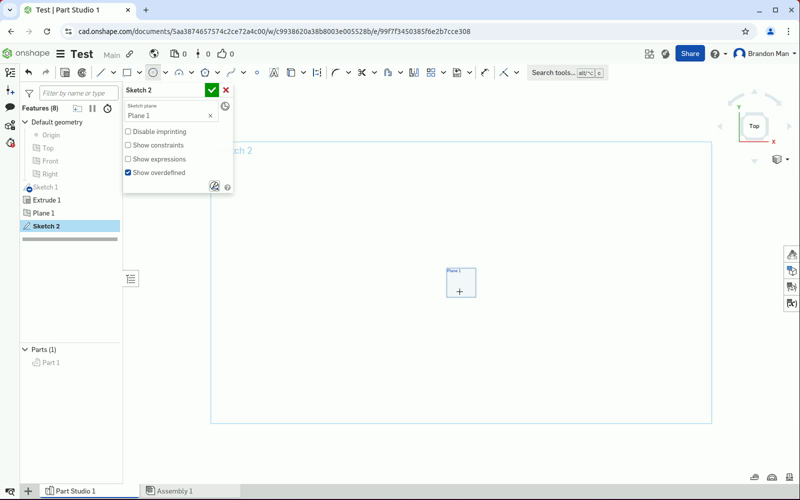
key_up(shift)
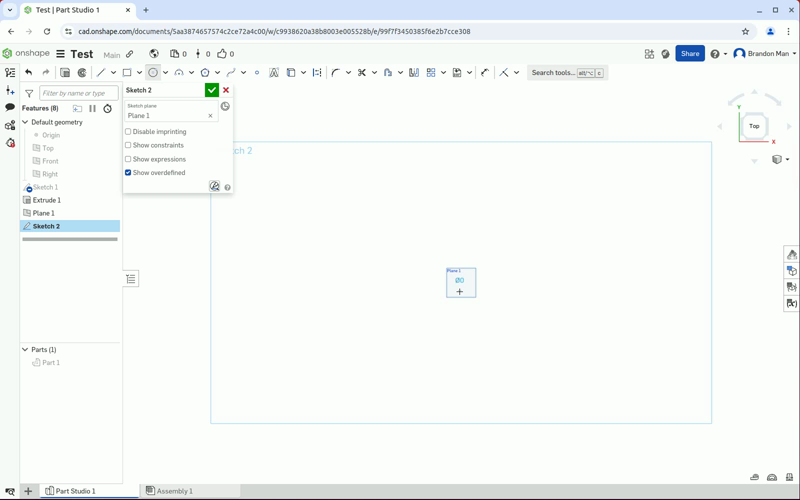
mouse_move(472, 291)
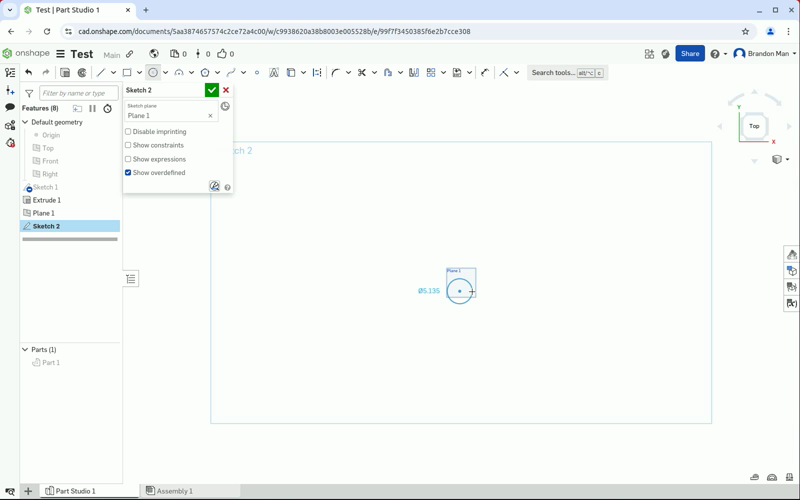
click(472, 291)
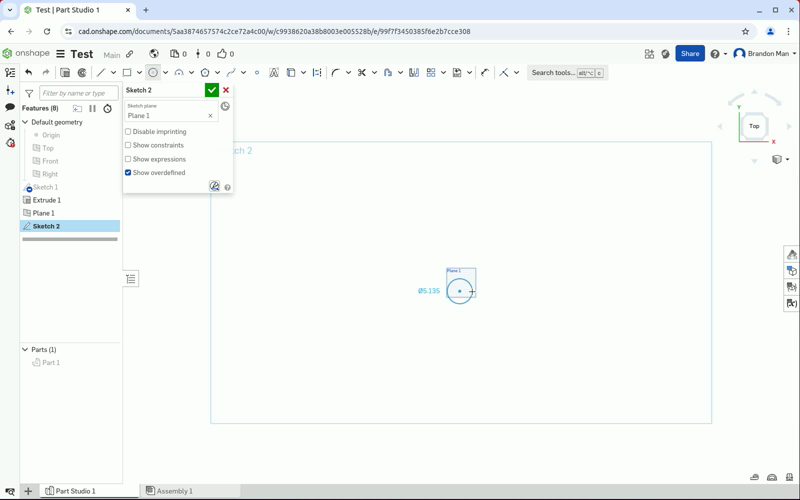
key(esc)
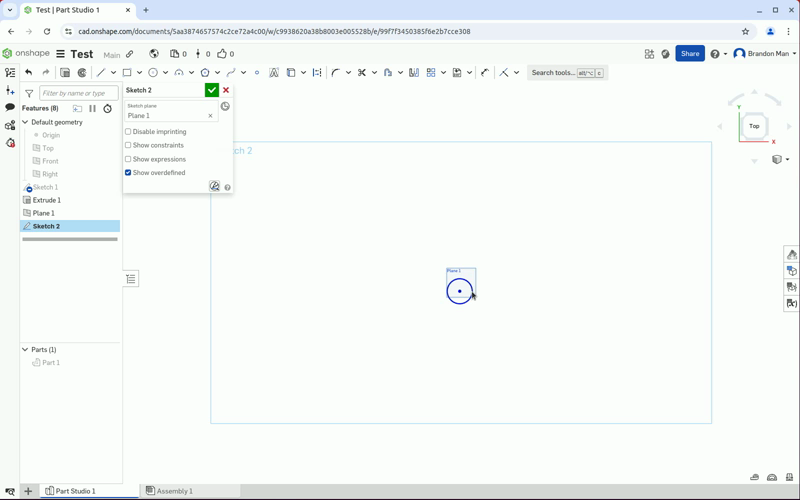
mouse_move(453, 297)
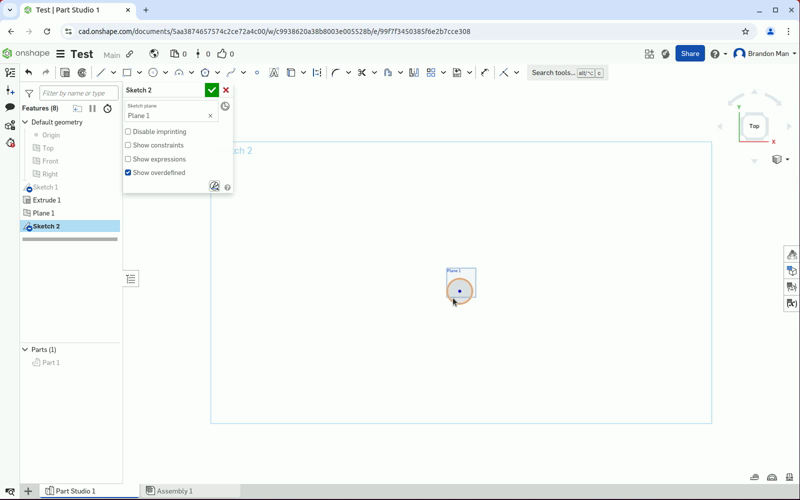
scroll(6)
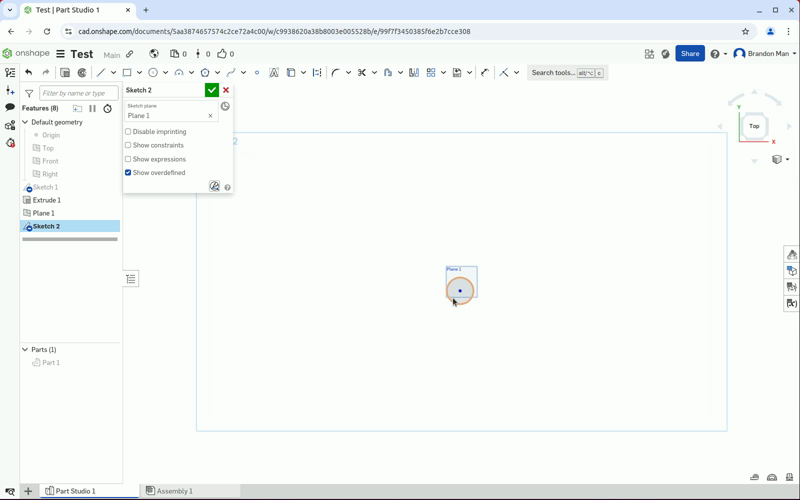
scroll(6)
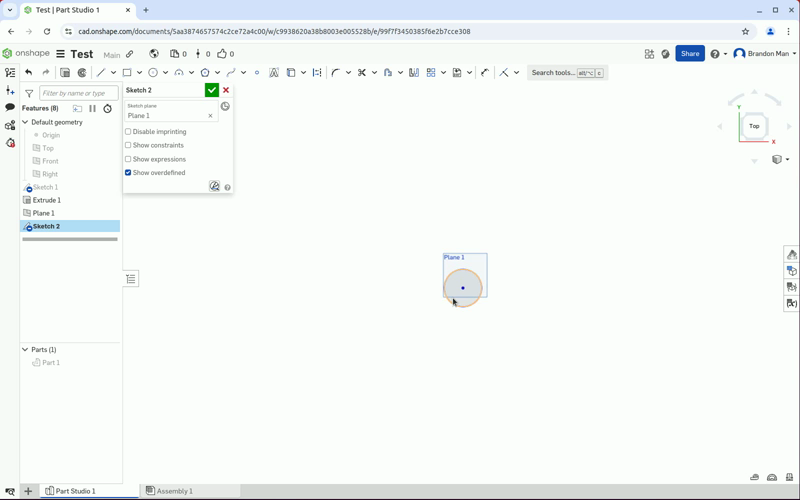
scroll(6)
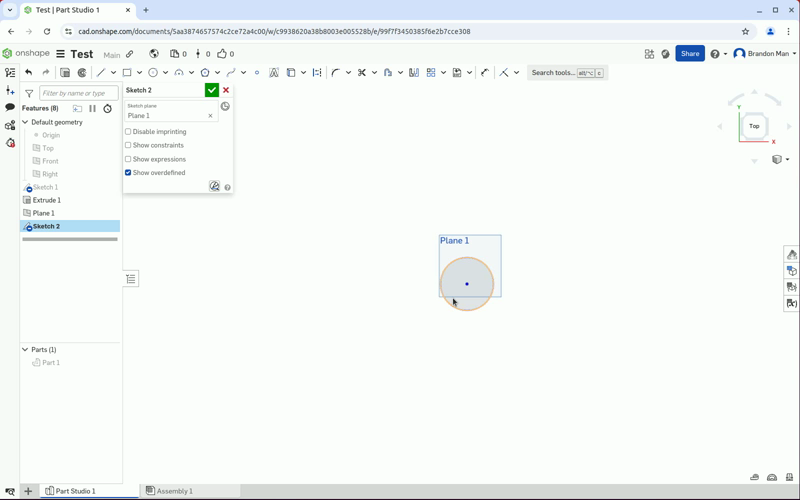
scroll(6)
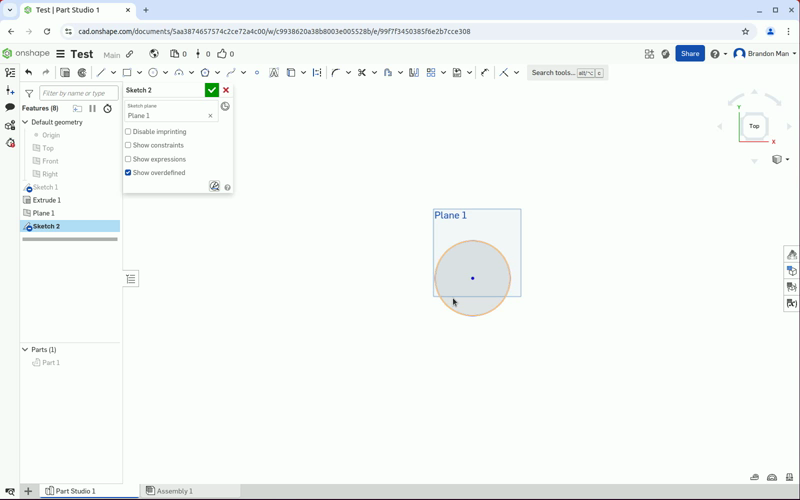
scroll(6)
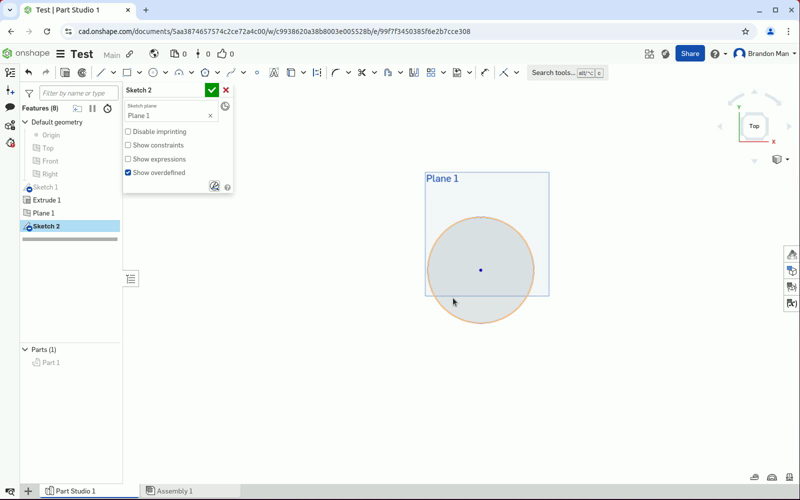
scroll(6)
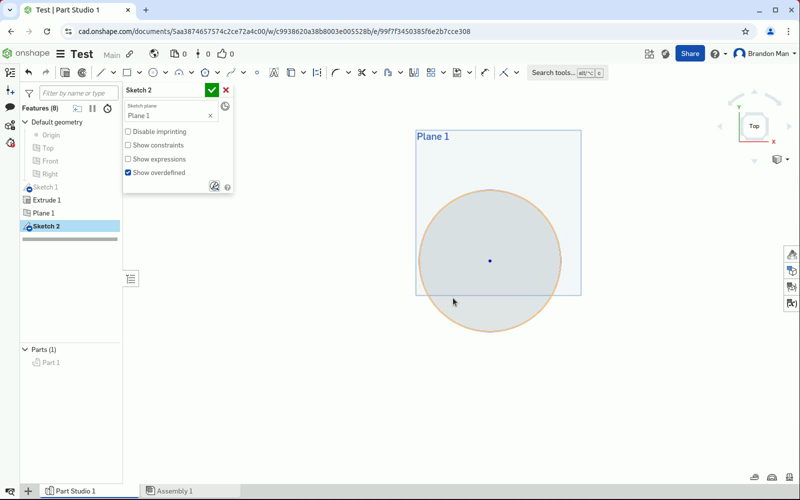
scroll(6)
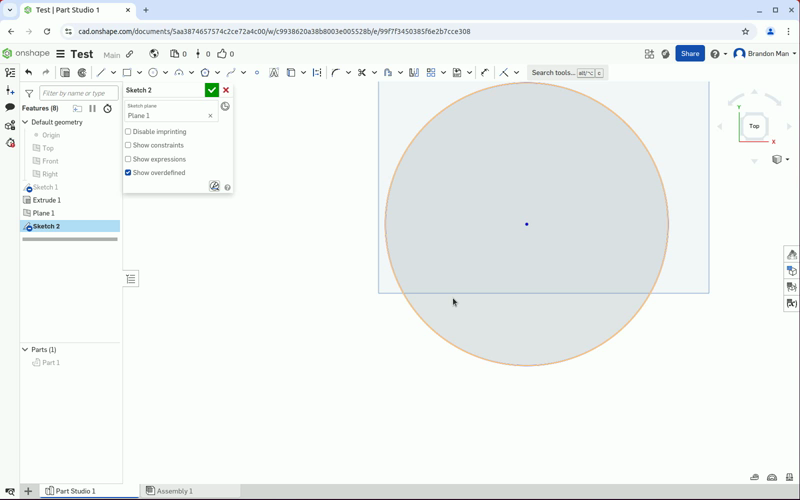
click(453, 297)
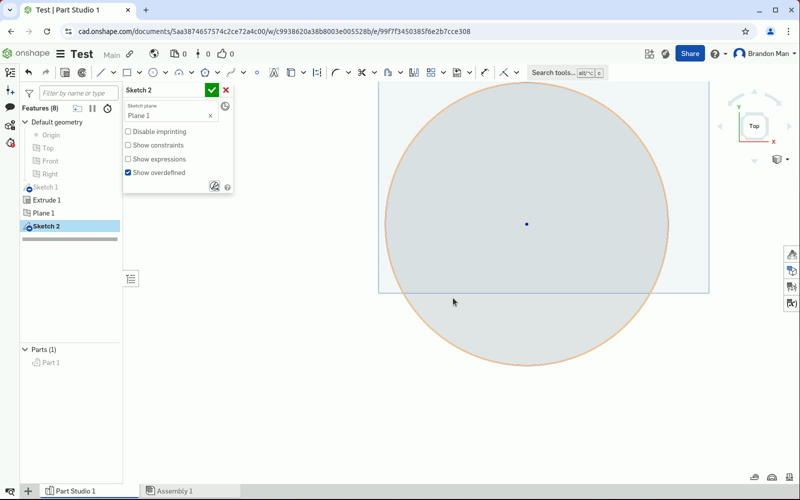
scroll(-6)
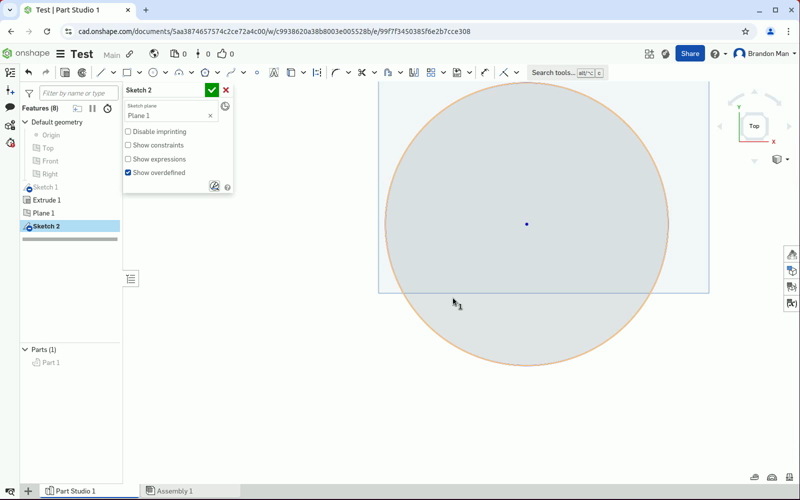
scroll(-6)
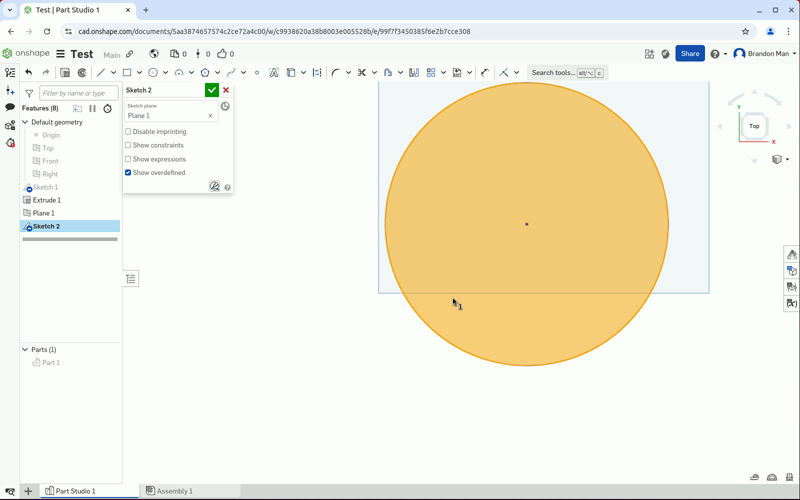
scroll(-6)
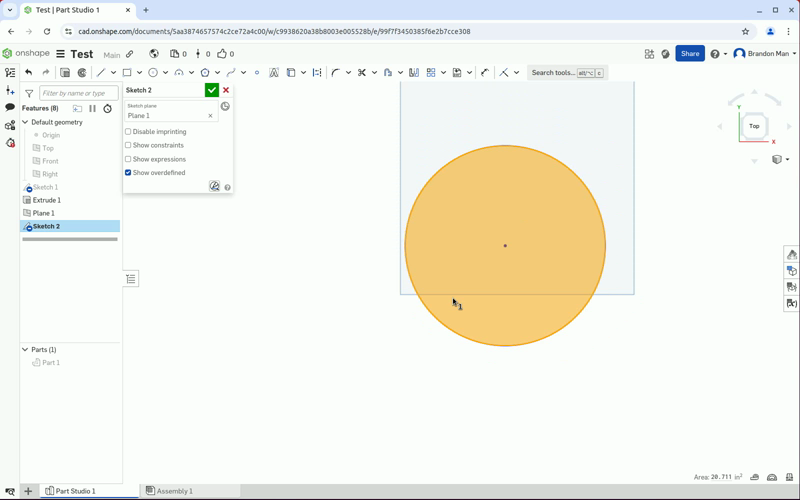
scroll(-6)
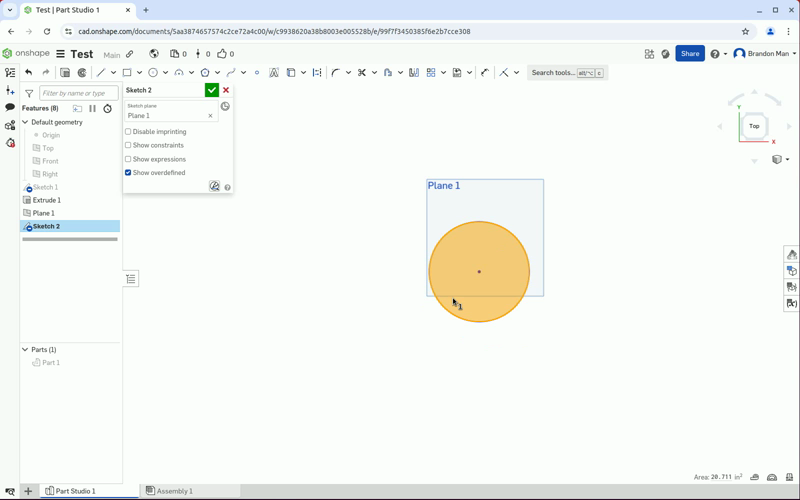
scroll(-6)
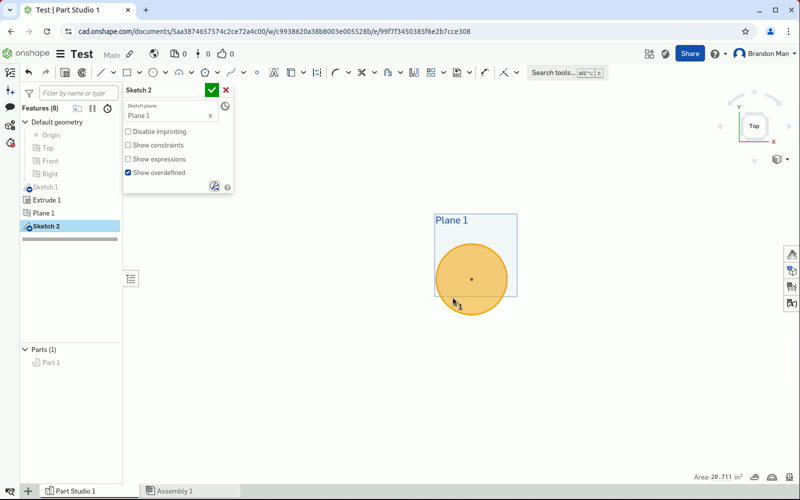
scroll(-6)
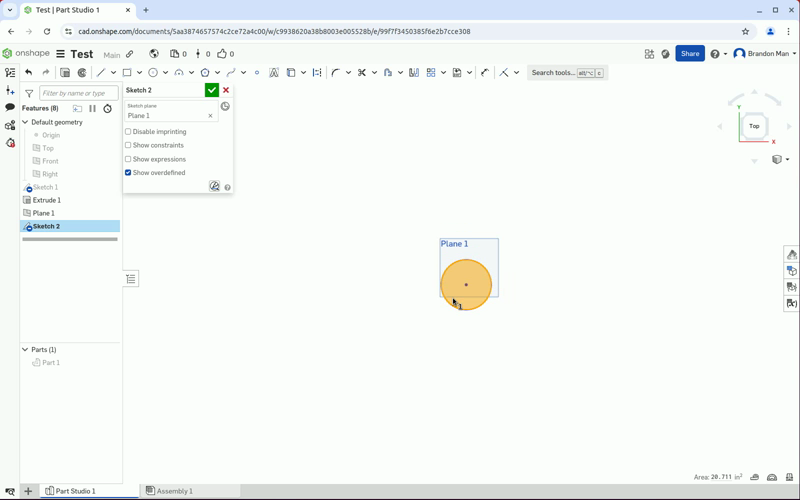
scroll(-6)
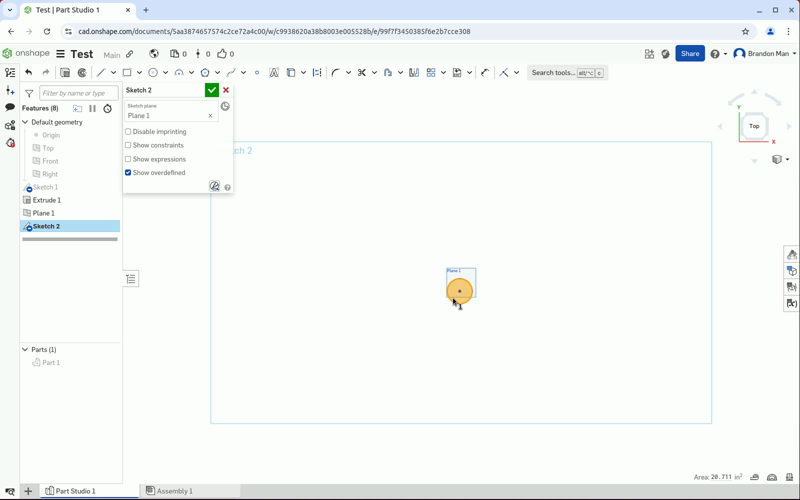
mouse_move(73, 352)
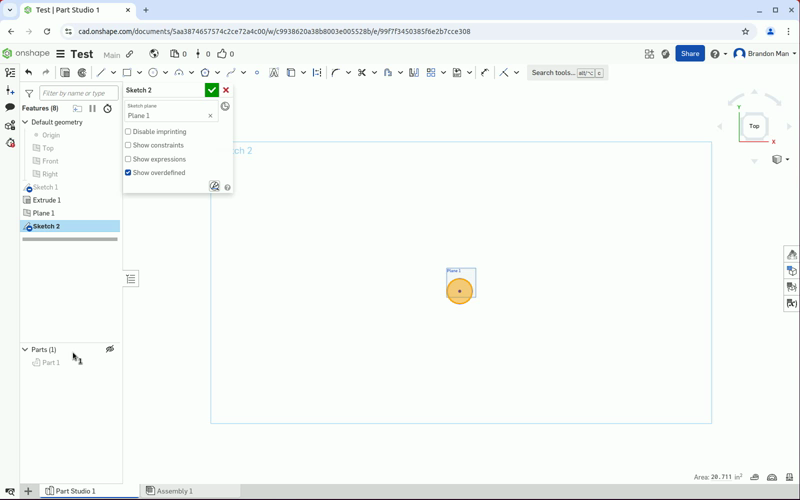
key(shift+y)
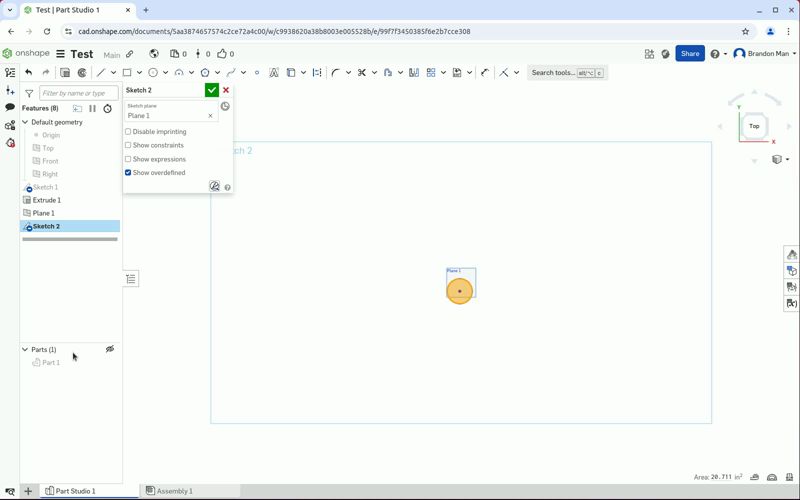
key(shift+e)
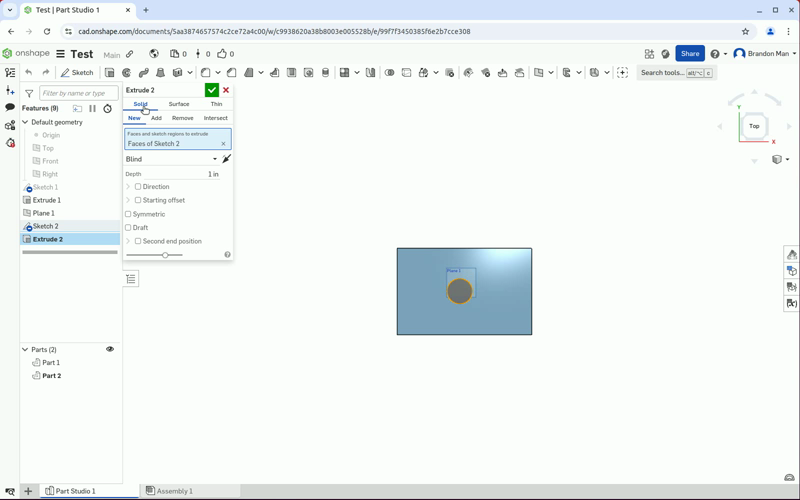
mouse_move(143, 106)
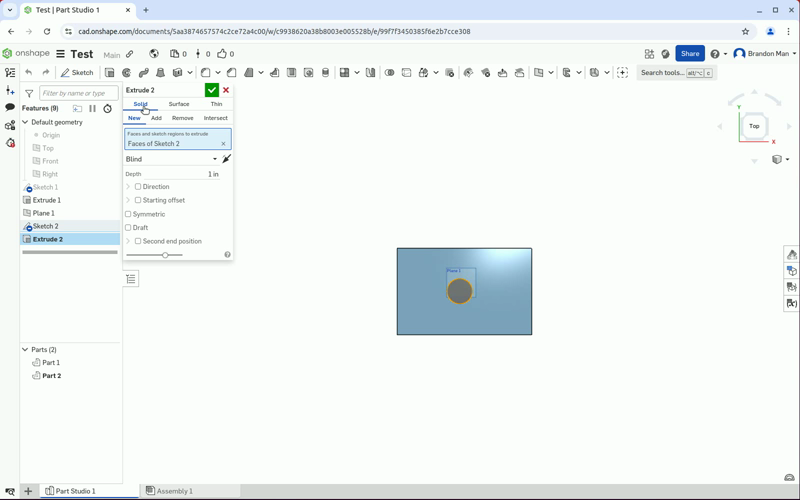
click(143, 106)
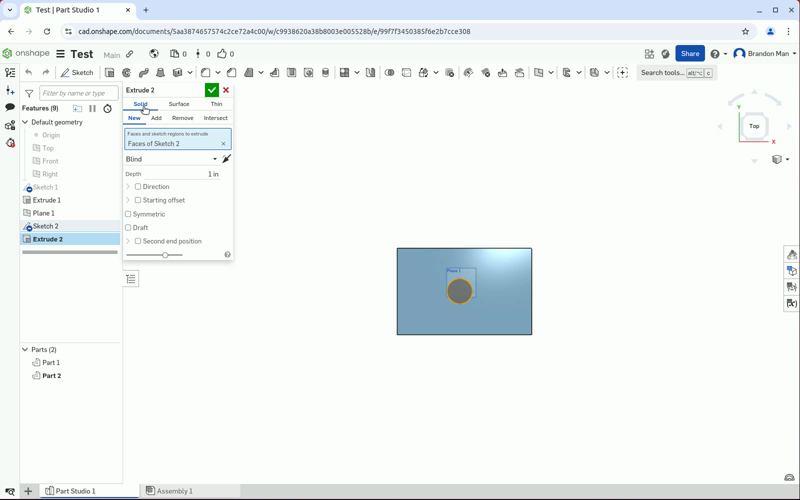
mouse_move(137, 120)
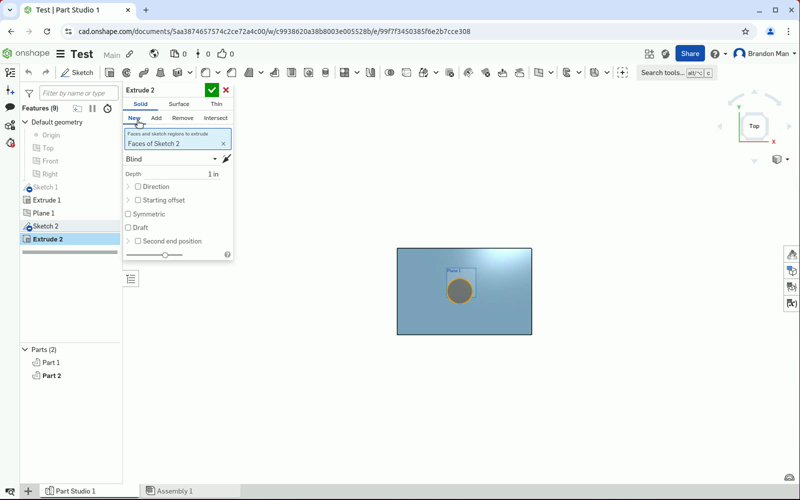
click(137, 120)
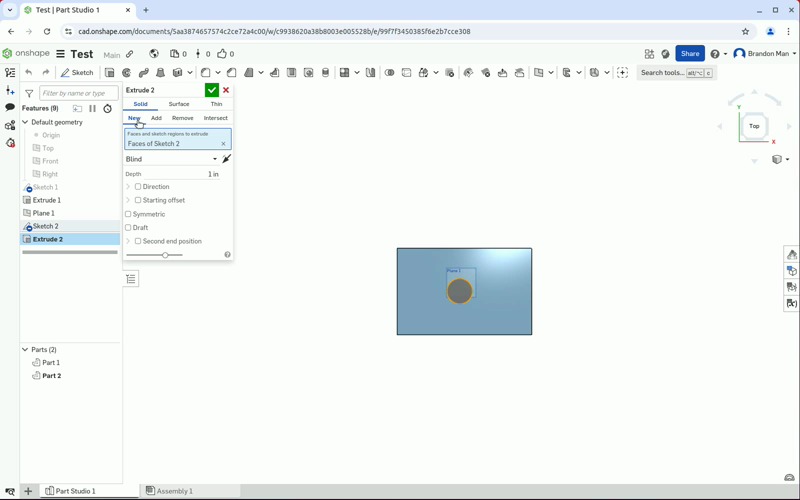
key(tab, 4)
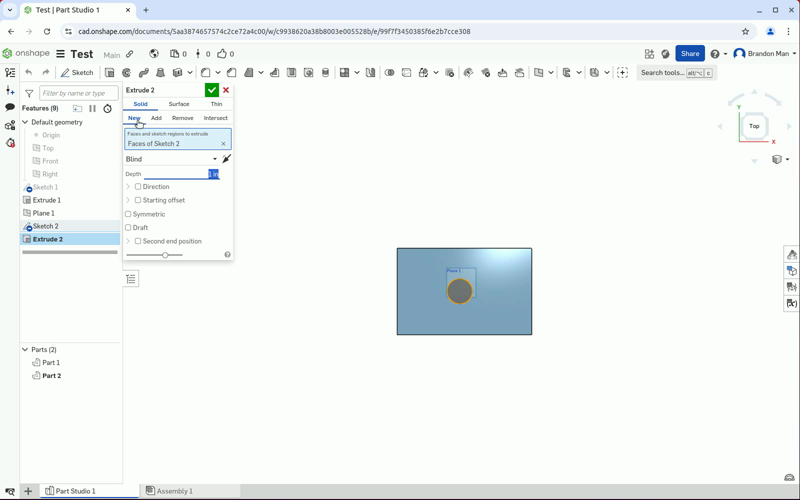
text(9.869)
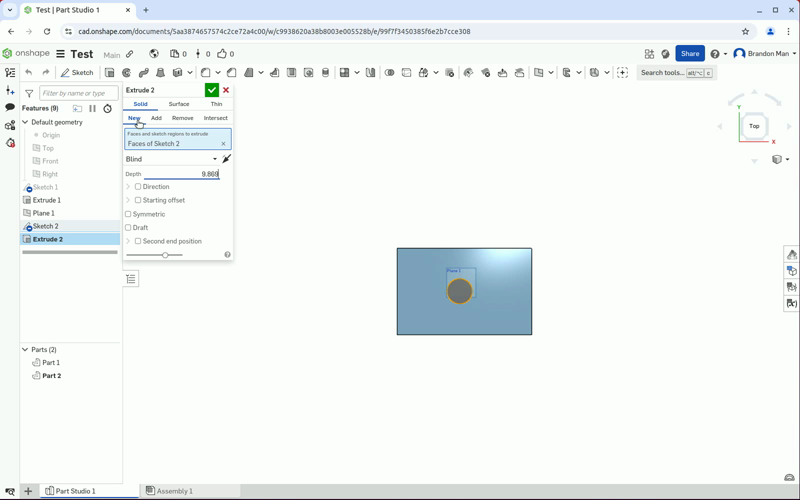
key(enter)
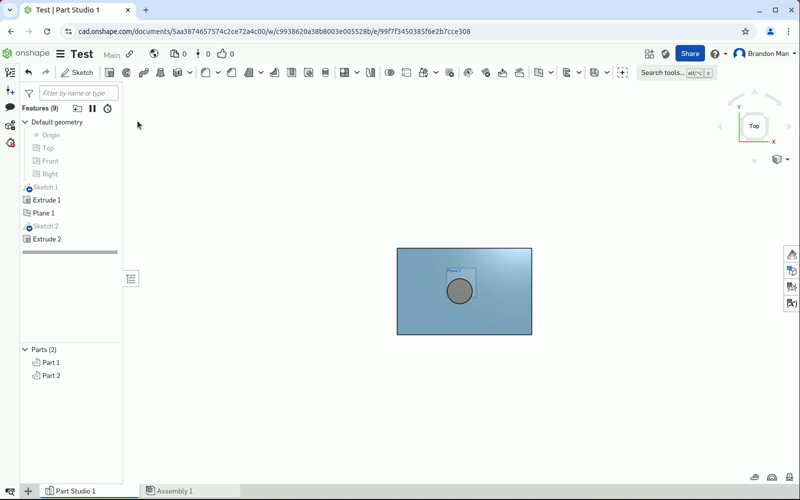
key(shift+h)
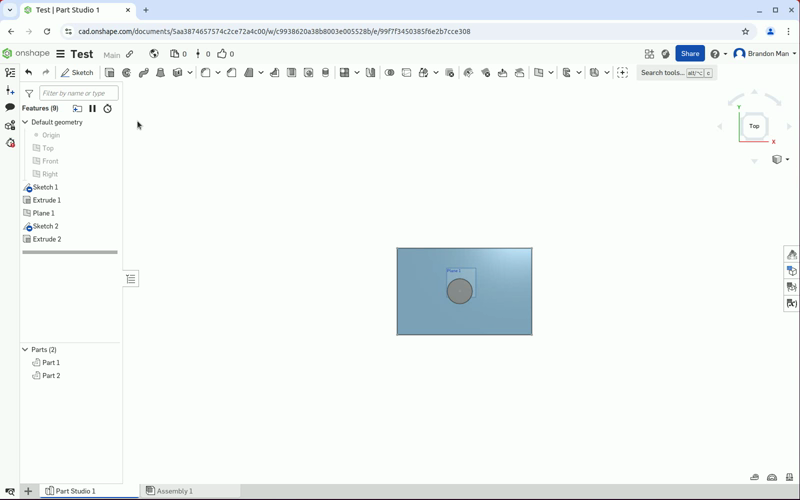
key(shift+h)
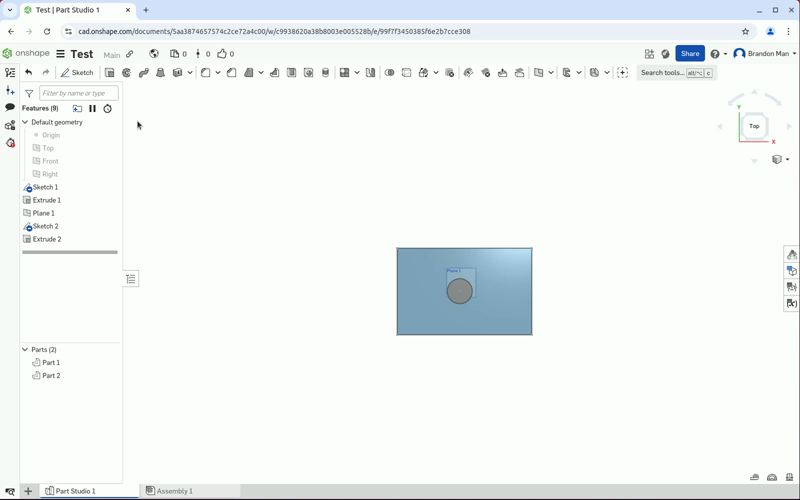
key(shift+7)
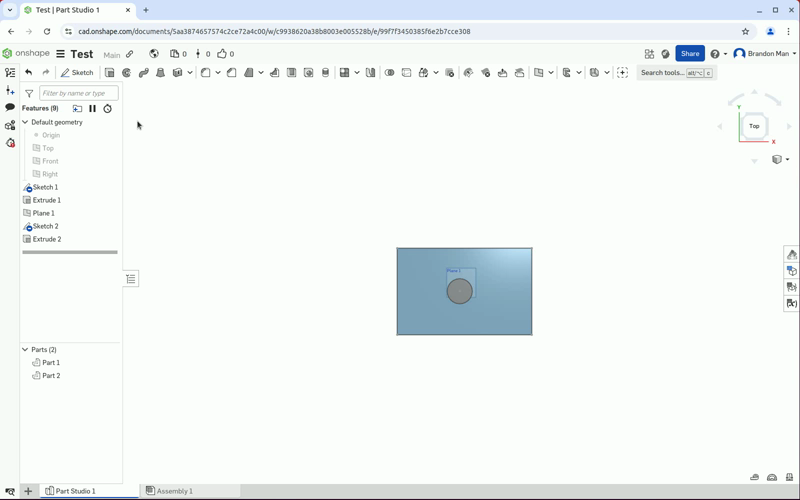
key(up, 3)
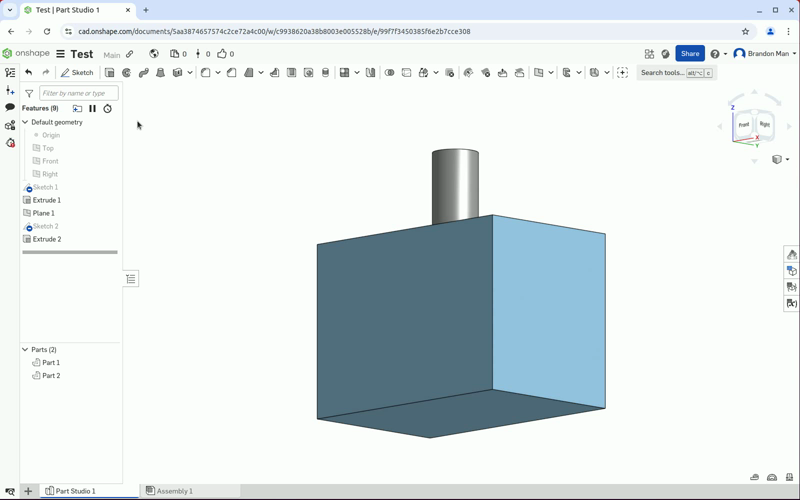
key(left, 3)
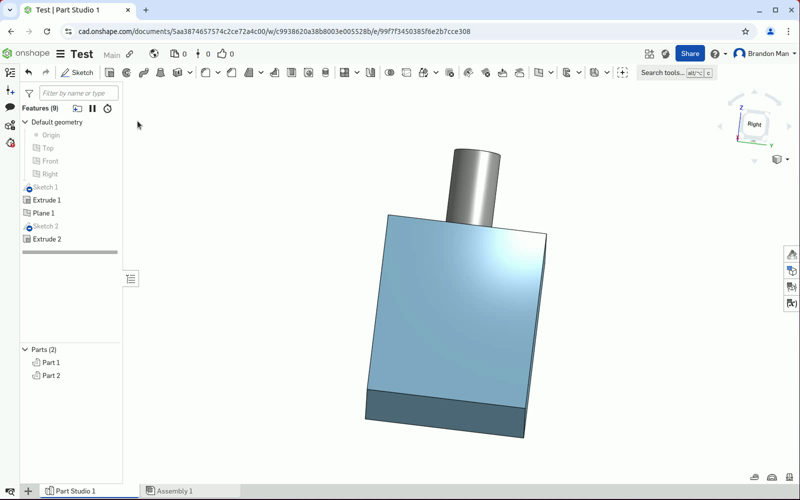
key(right, 3)
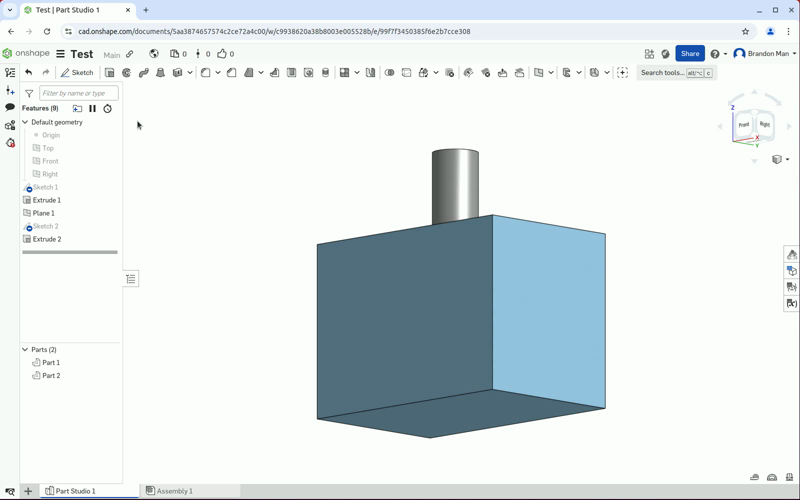
key(down, 3)
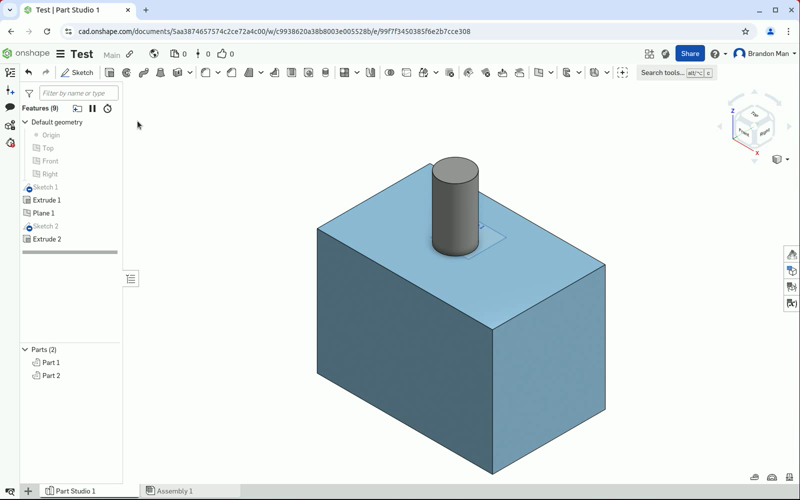
mouse_move(73, 189)
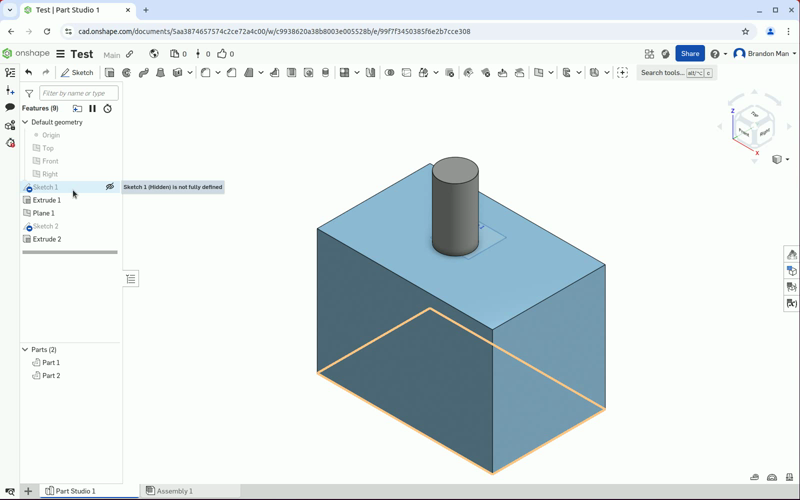
click(73, 189)